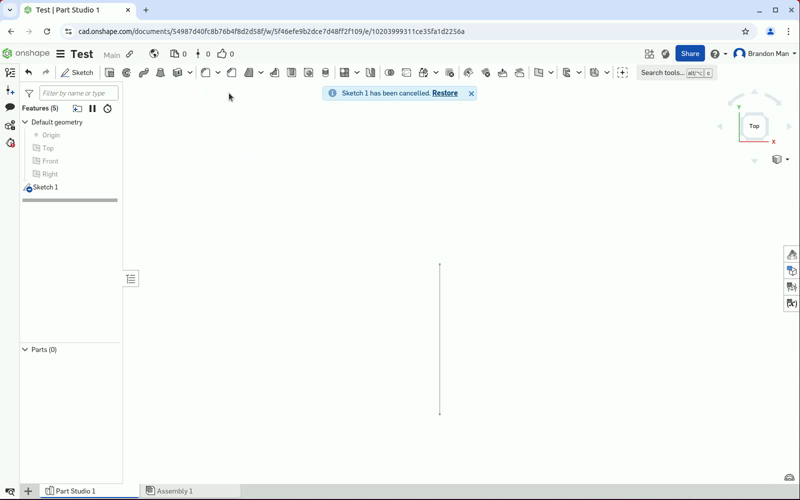
key(shift+h)
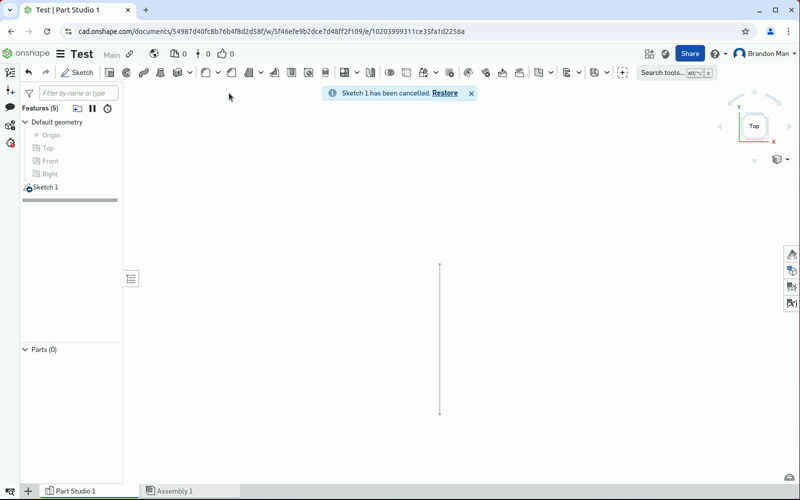
key(shift+s)
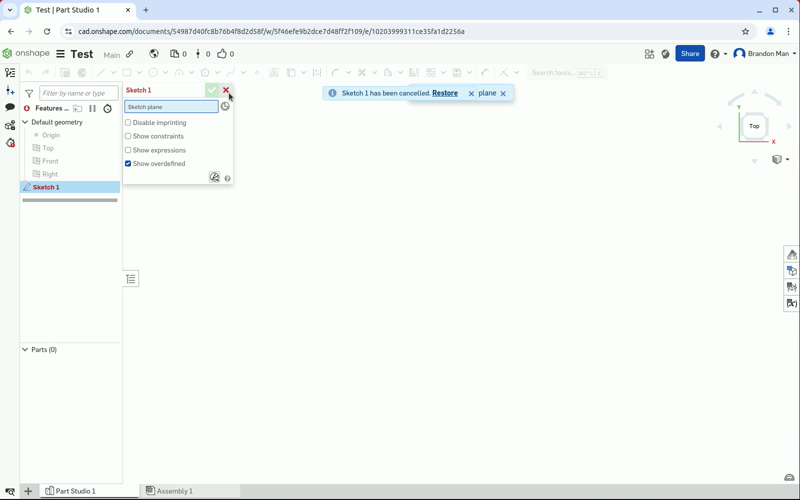
mouse_move(73, 150)
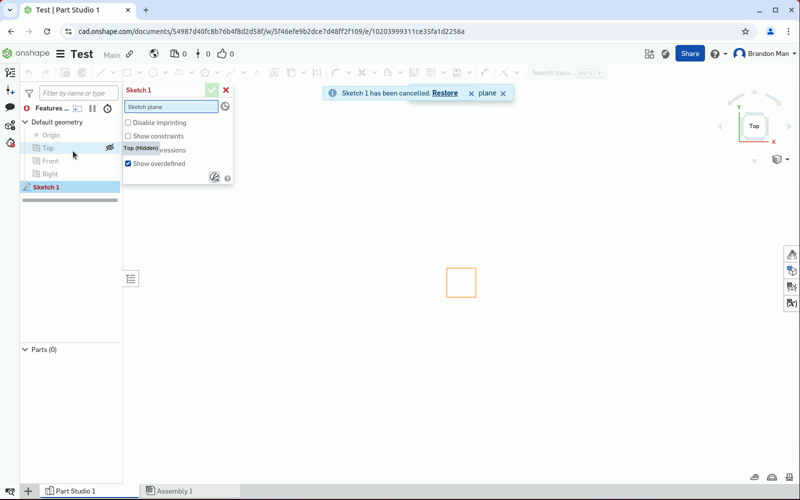
click(73, 150)
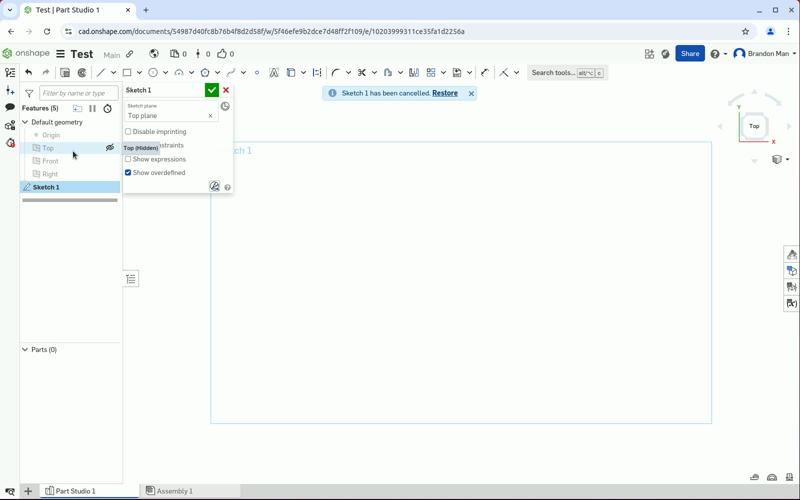
mouse_move(73, 352)
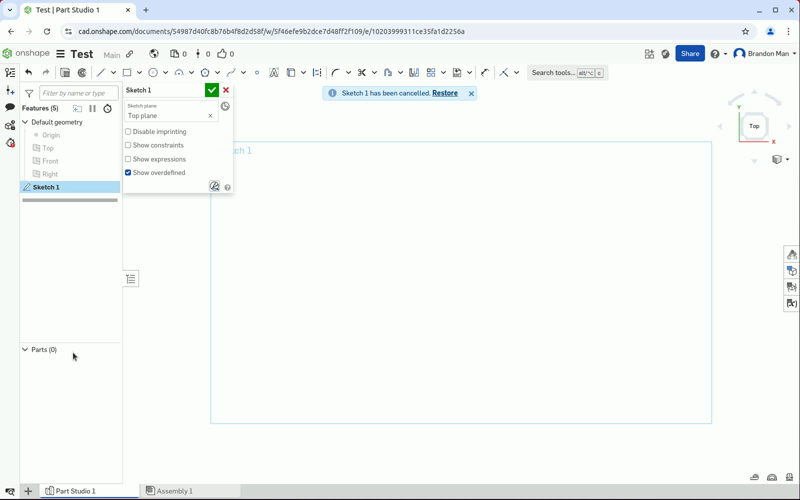
key(y)
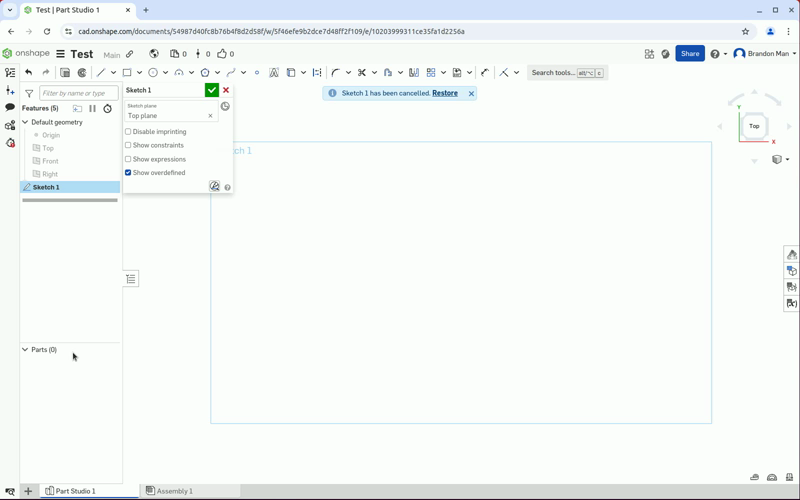
key(l)
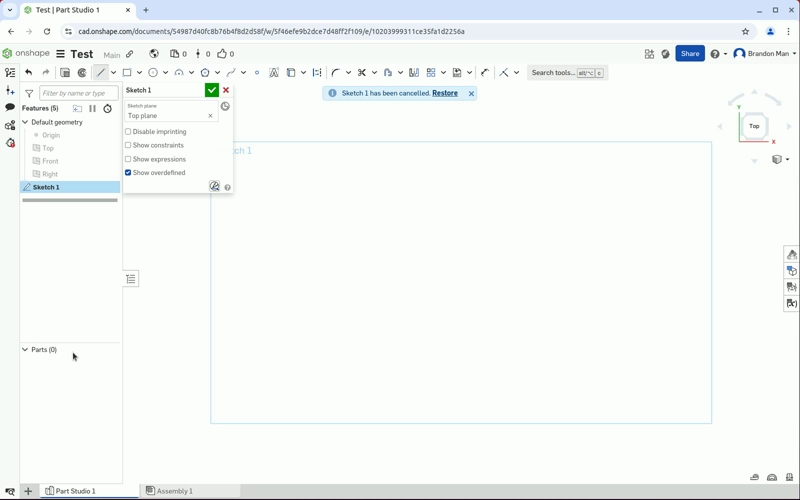
key_down(shift)
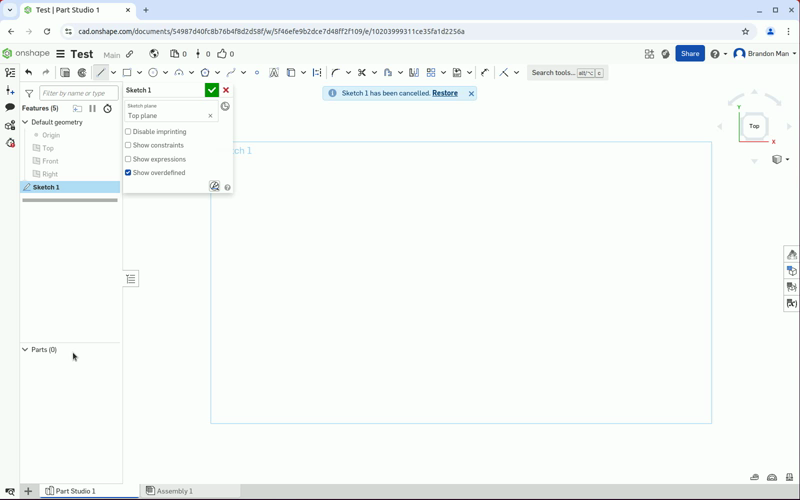
mouse_move(363, 304)
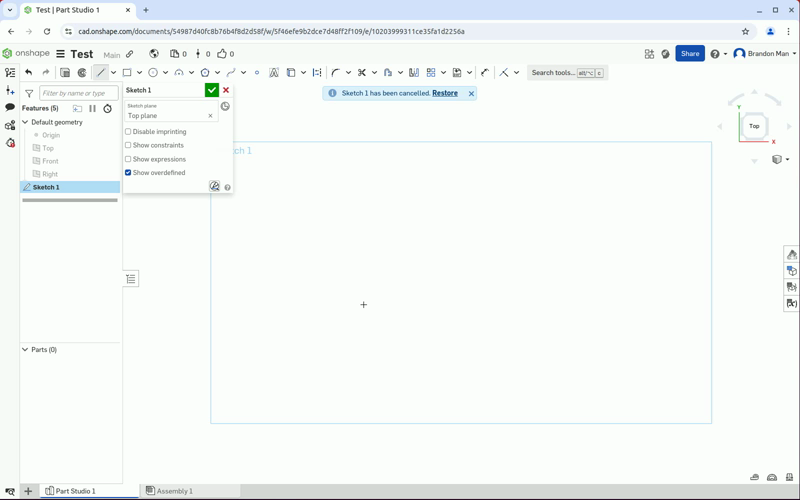
click(363, 304)
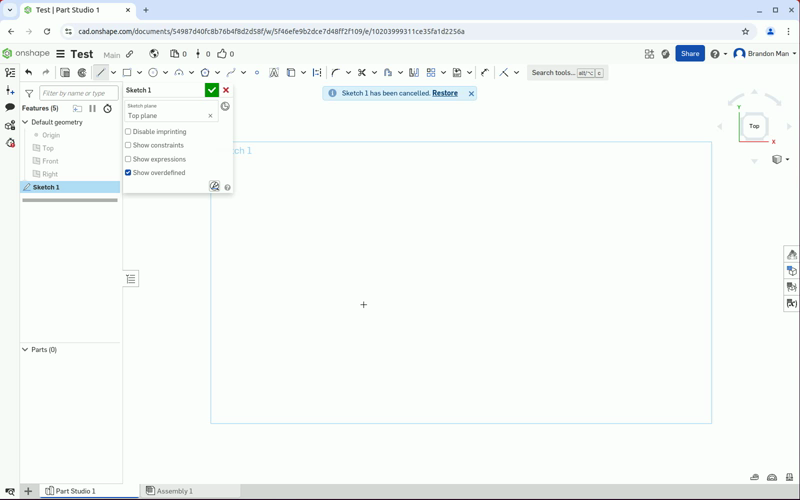
key_up(shift)
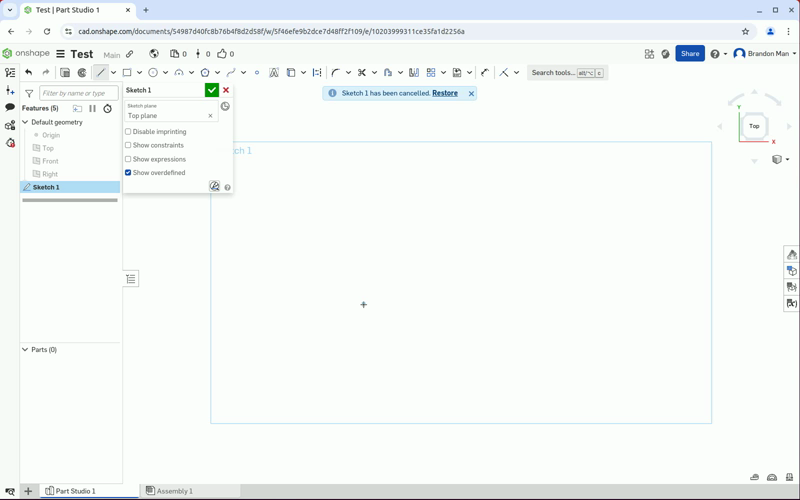
key_down(shift)
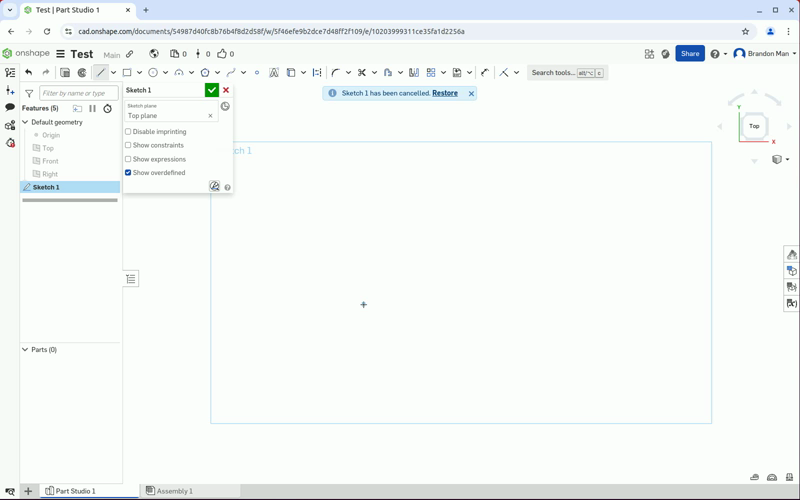
mouse_move(572, 304)
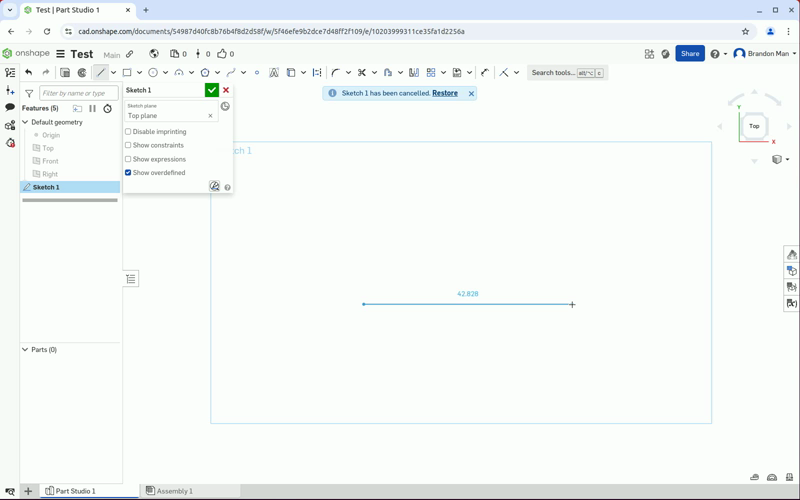
click(572, 304)
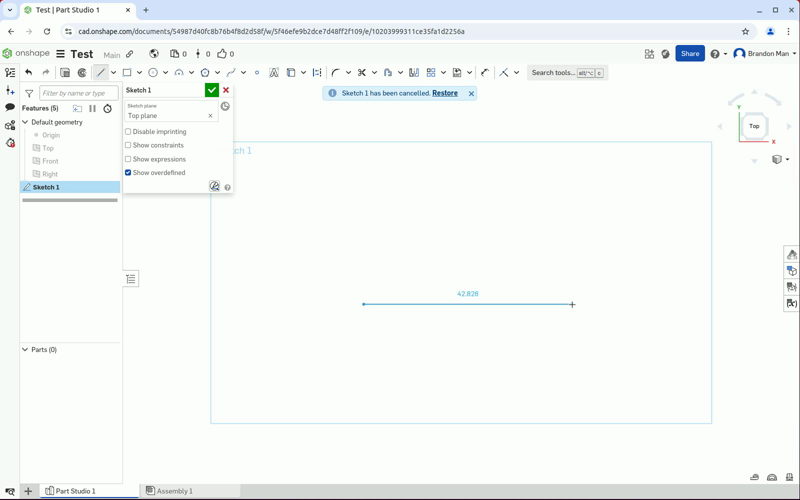
key_up(shift)
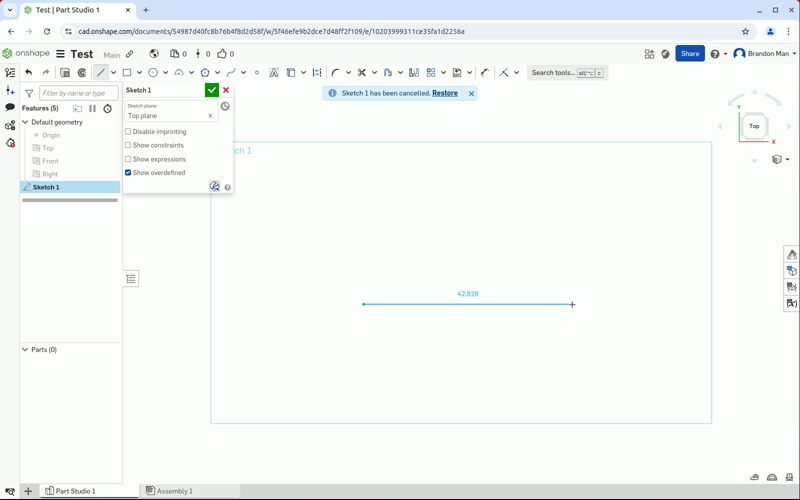
key_down(shift)
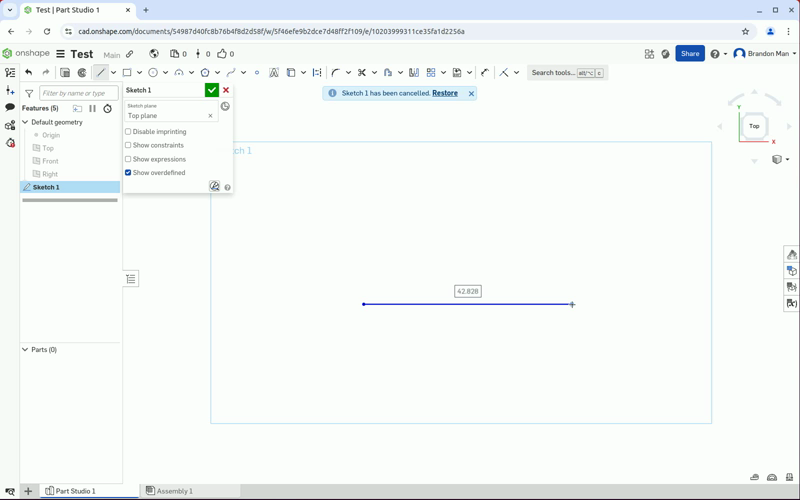
mouse_move(589, 304)
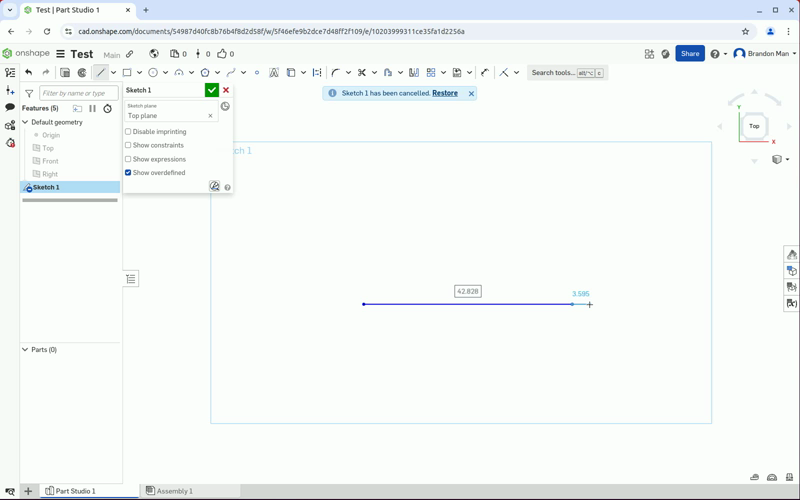
mouse_move(572, 262)
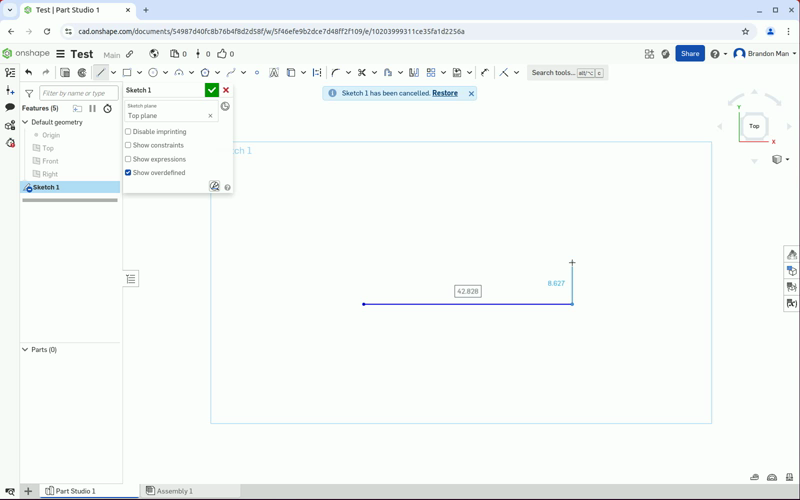
click(572, 262)
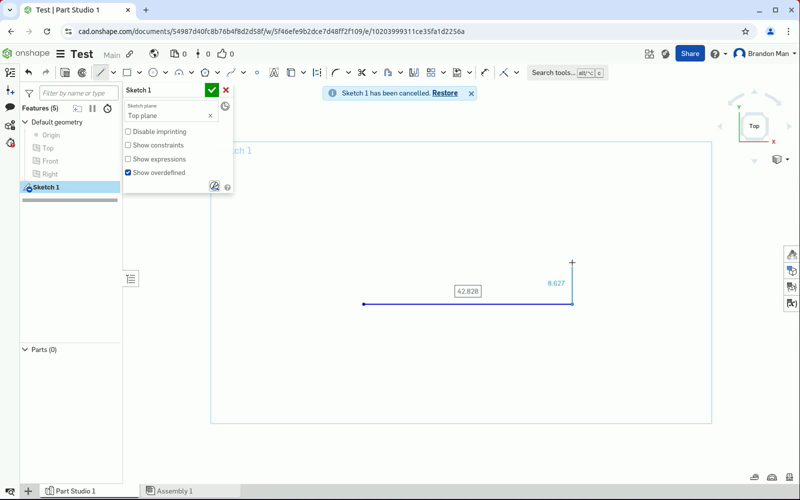
key_up(shift)
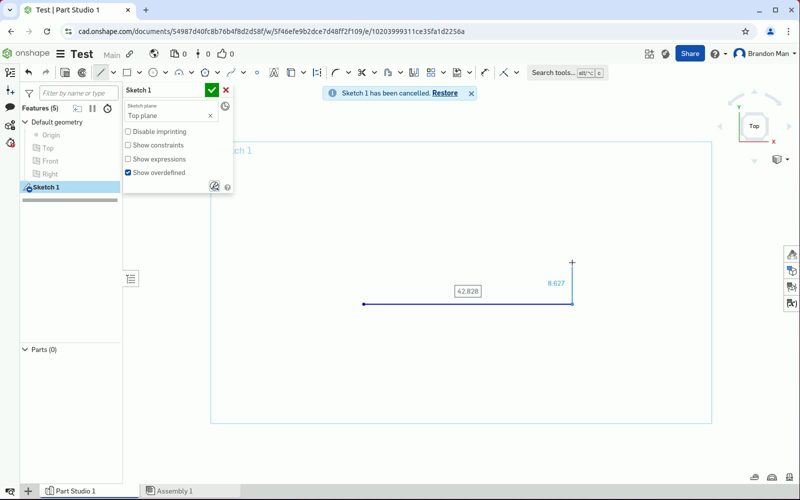
key_down(shift)
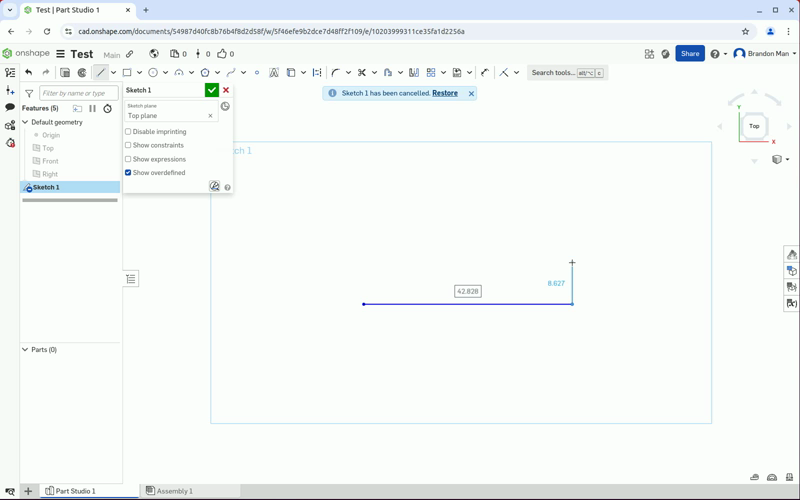
mouse_move(363, 262)
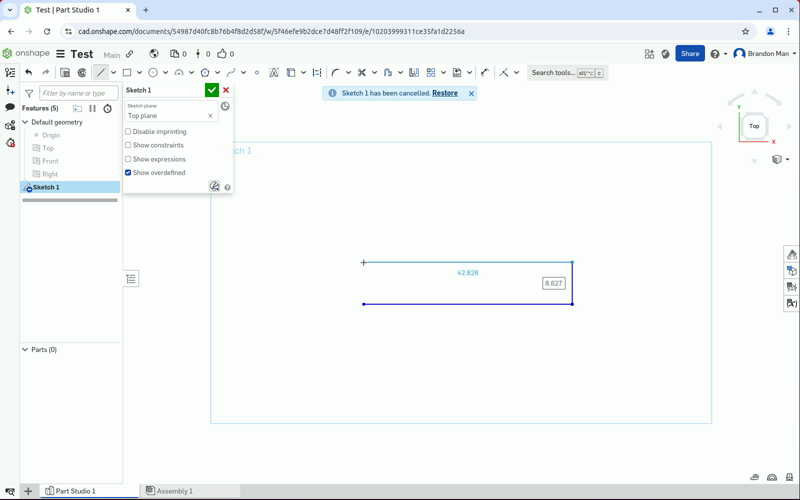
click(363, 262)
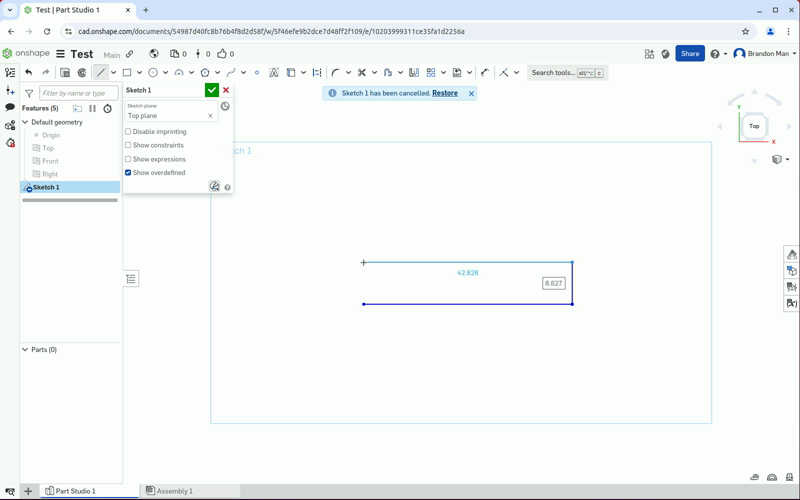
key_up(shift)
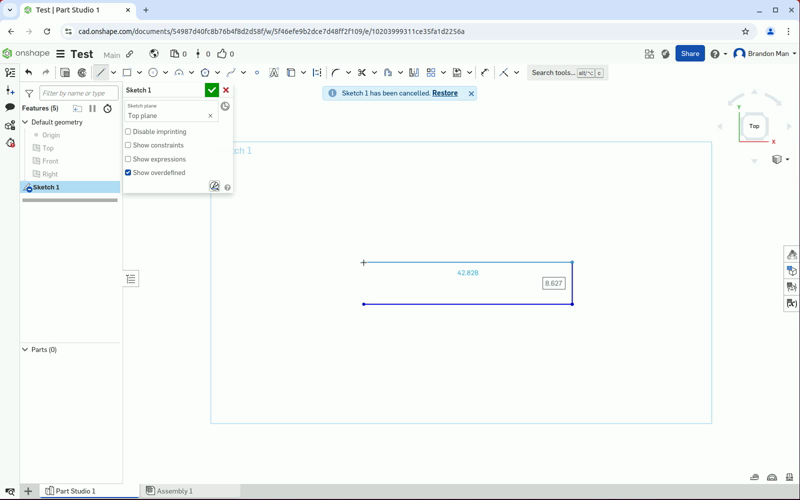
mouse_move(393, 262)
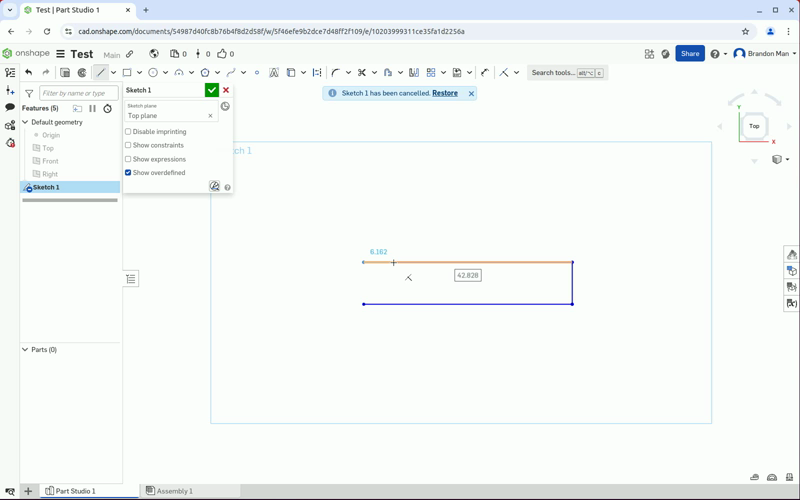
key_down(shift)
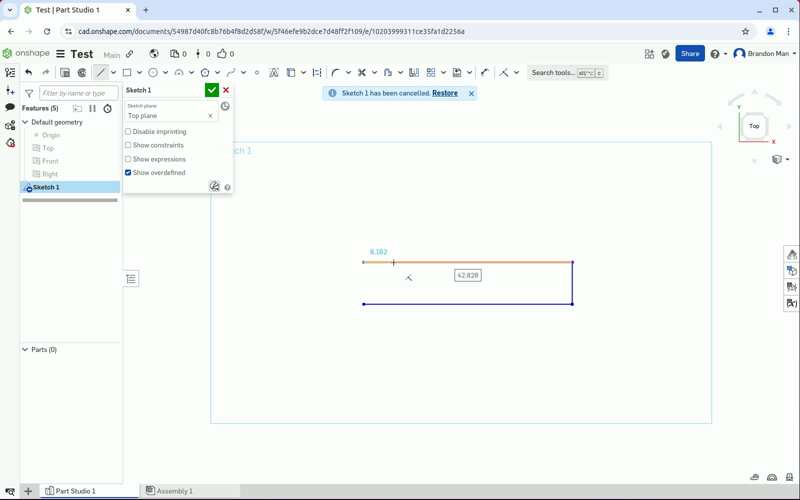
mouse_move(363, 304)
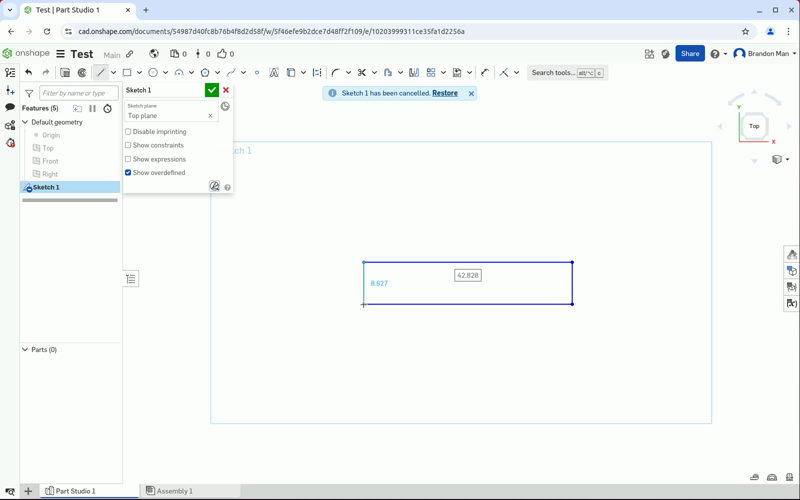
key_up(shift)
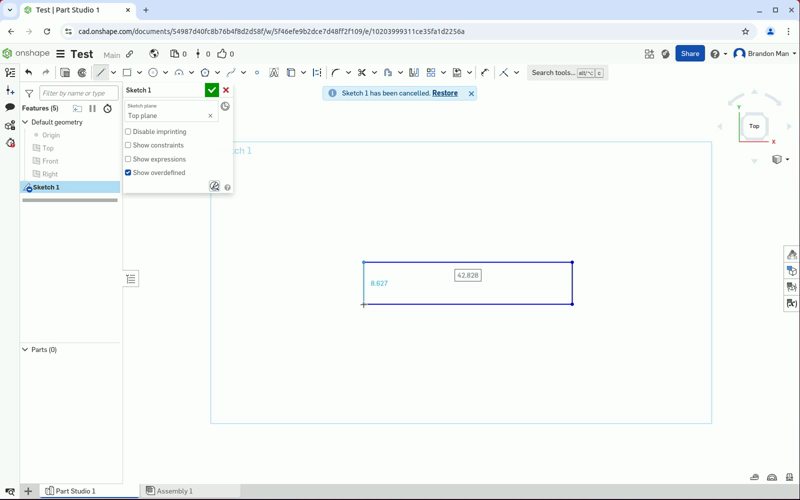
click(363, 304)
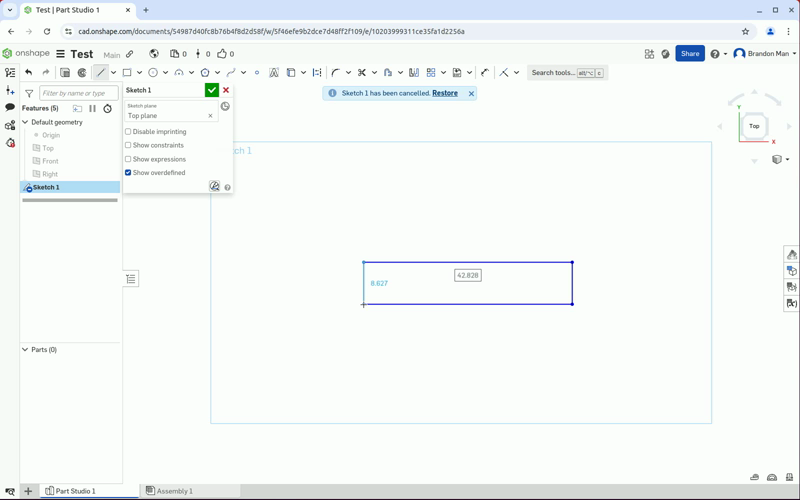
key(esc)
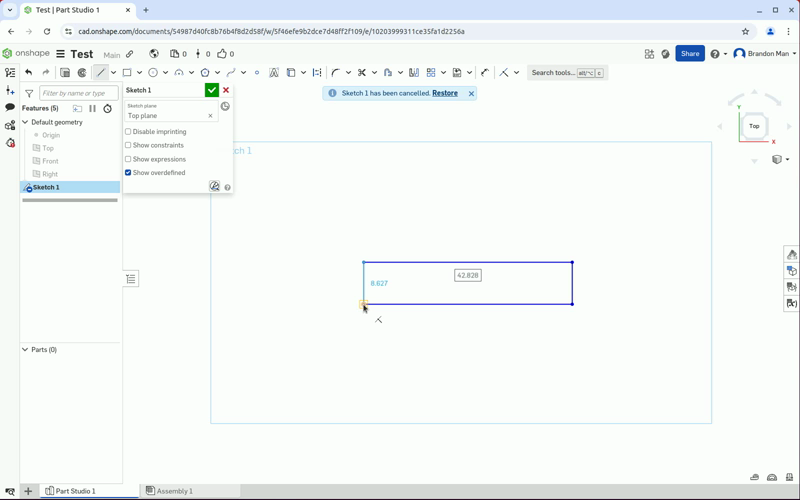
key(c)
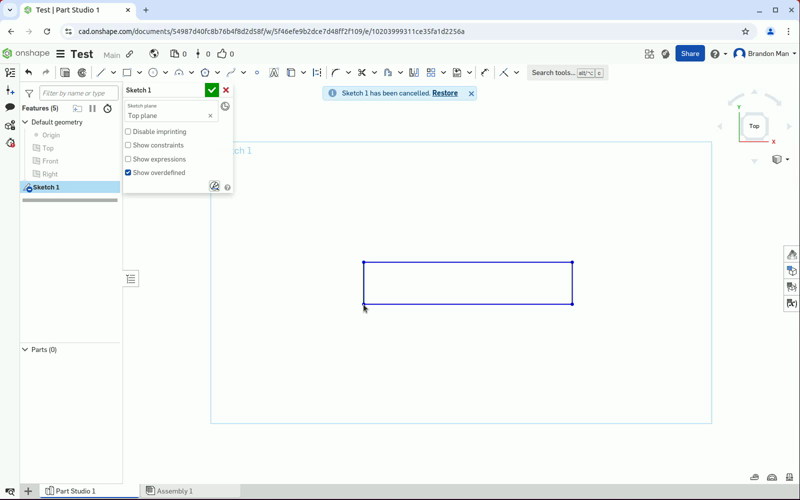
key_down(shift)
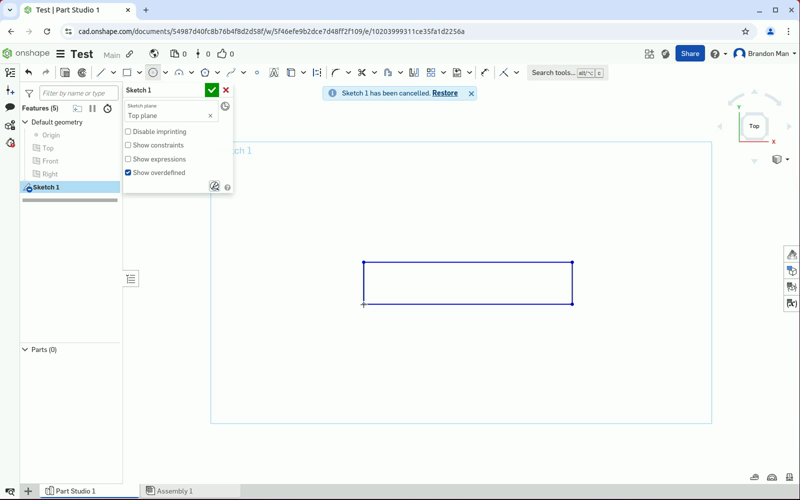
mouse_move(378, 282)
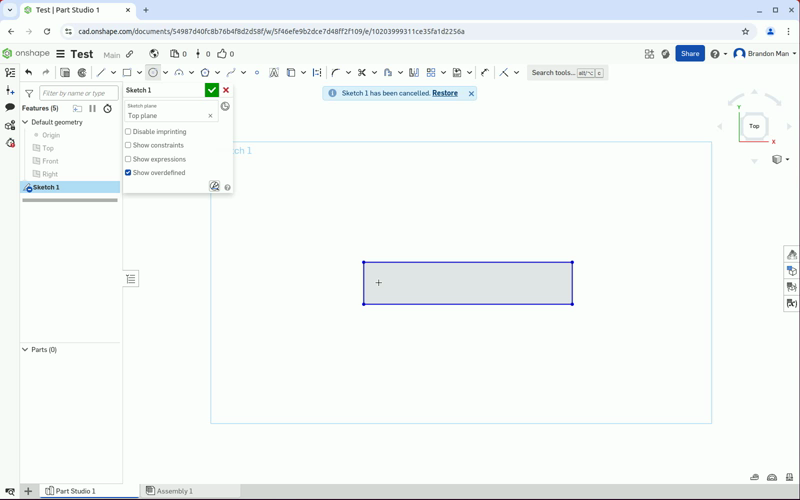
click(378, 282)
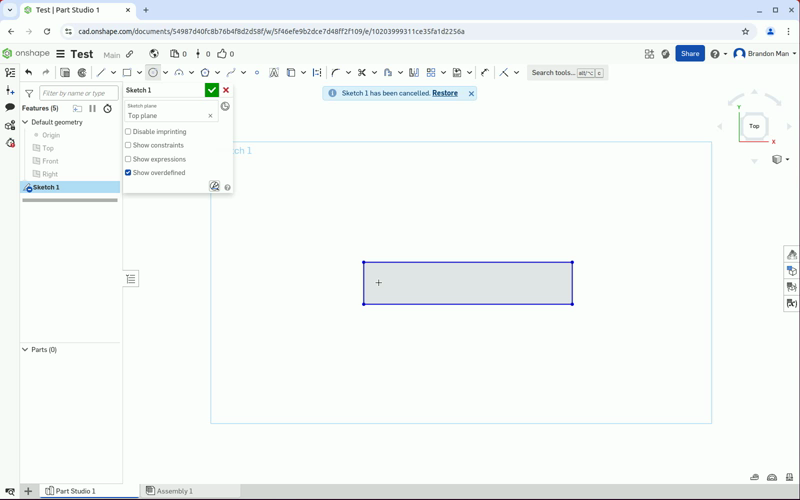
key_up(shift)
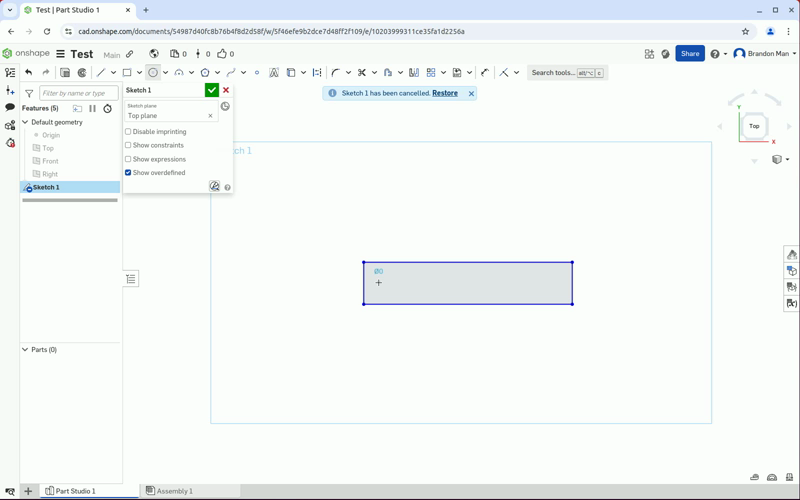
mouse_move(383, 282)
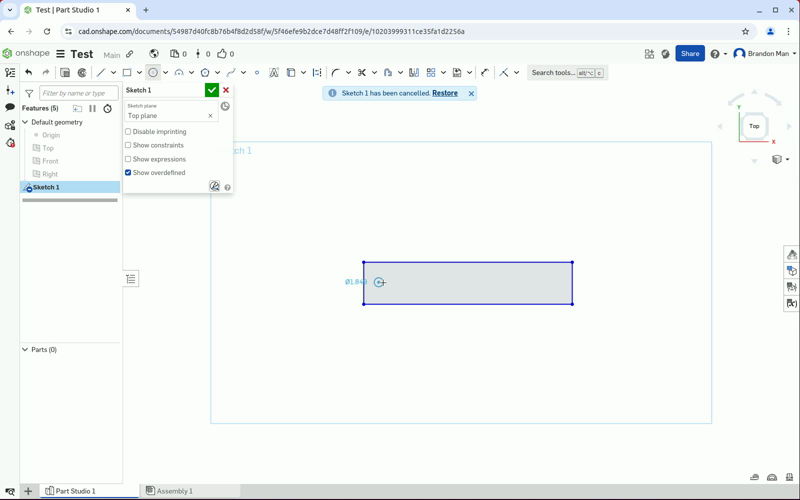
click(383, 282)
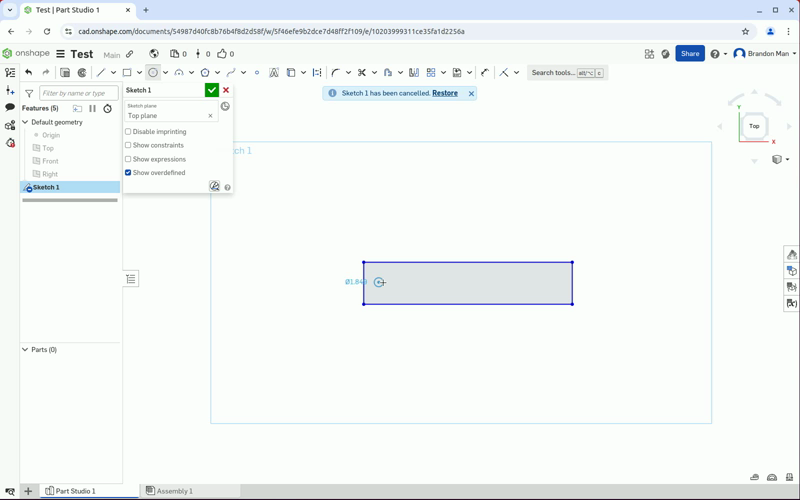
key(esc)
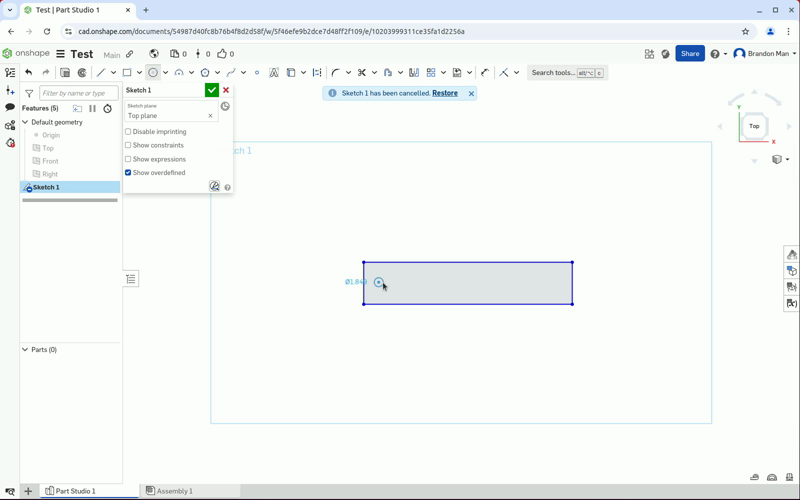
key(c)
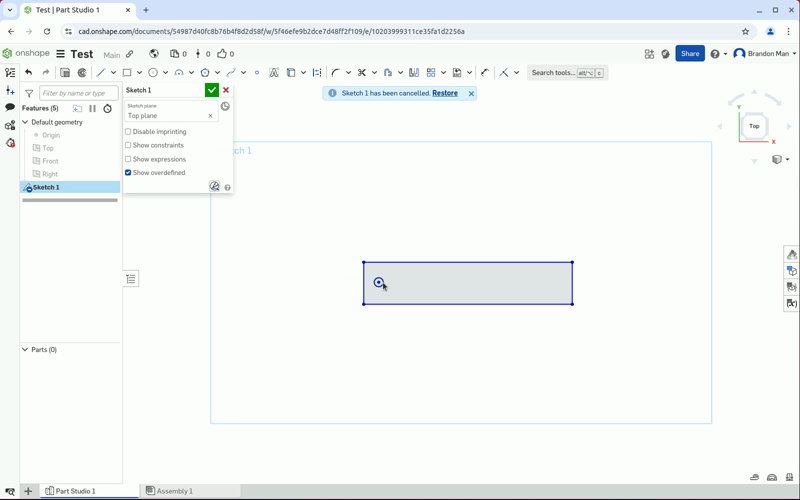
key_down(shift)
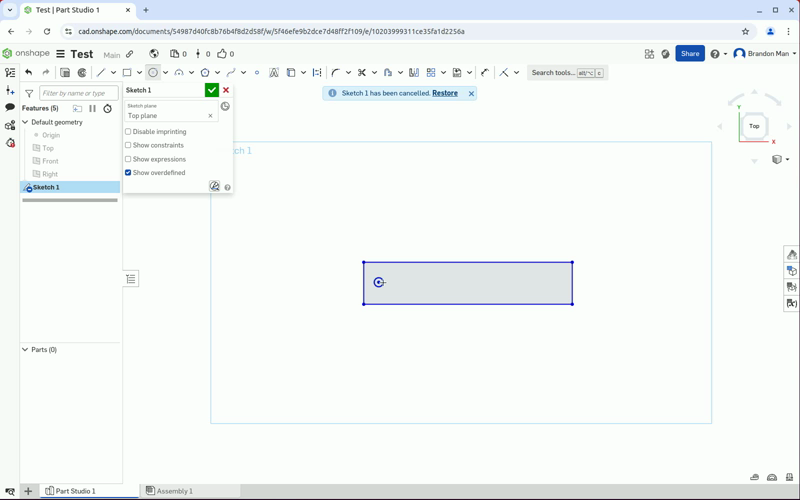
mouse_move(526, 282)
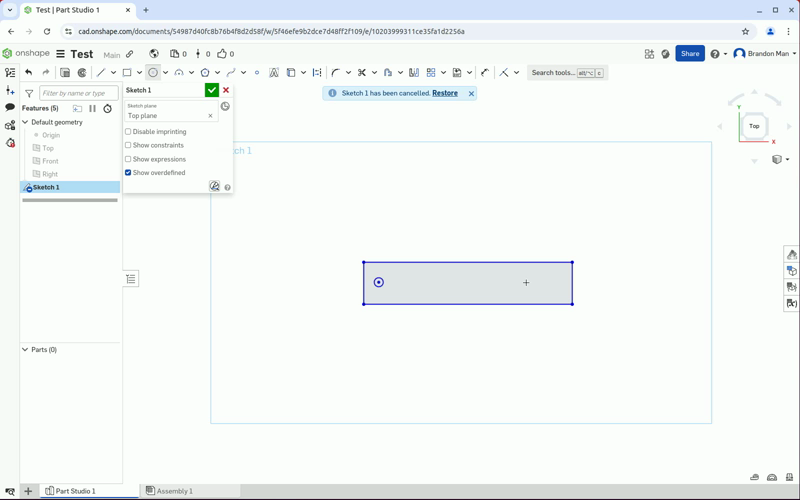
click(526, 282)
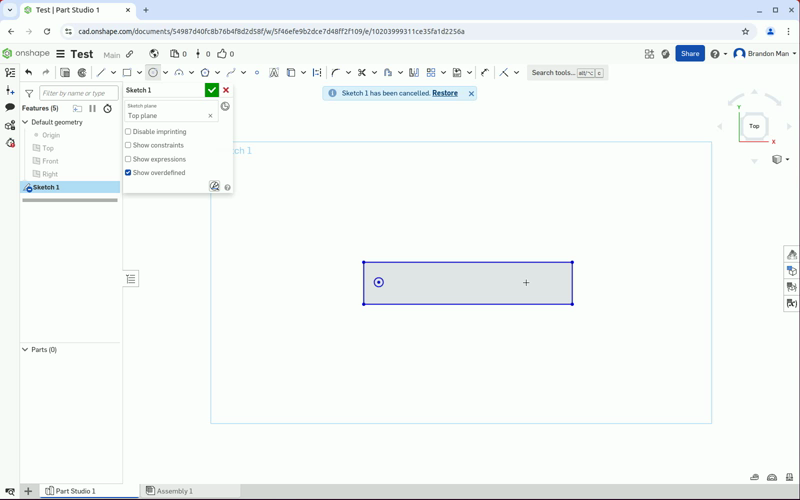
key_up(shift)
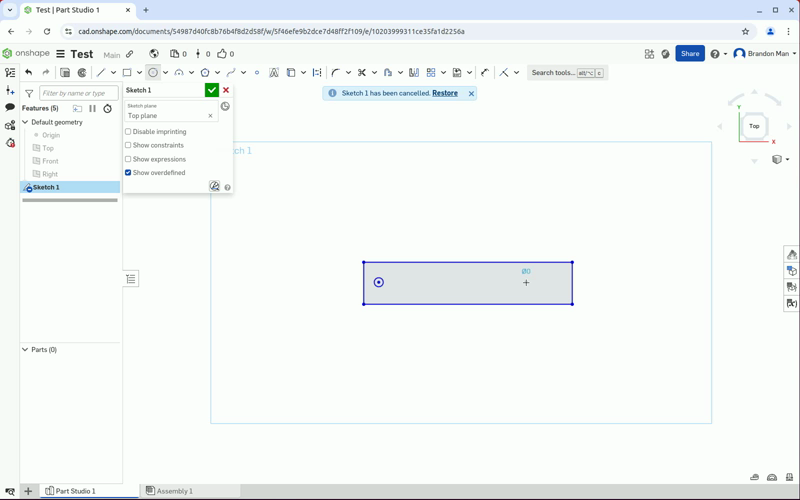
mouse_move(530, 282)
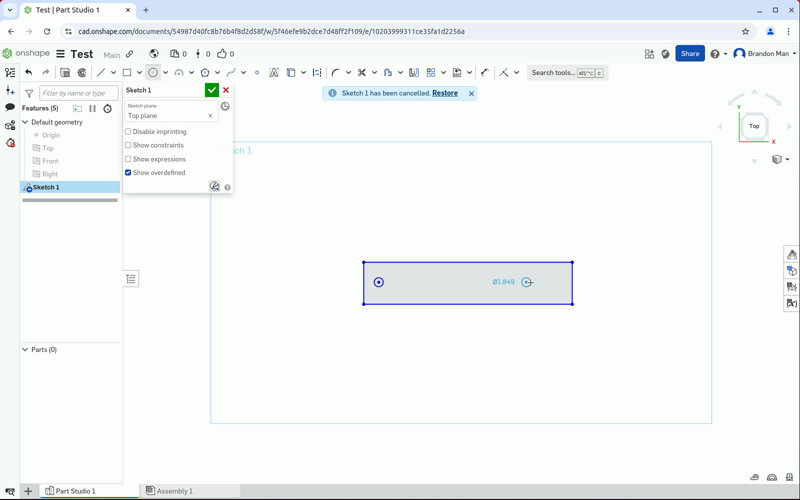
click(530, 282)
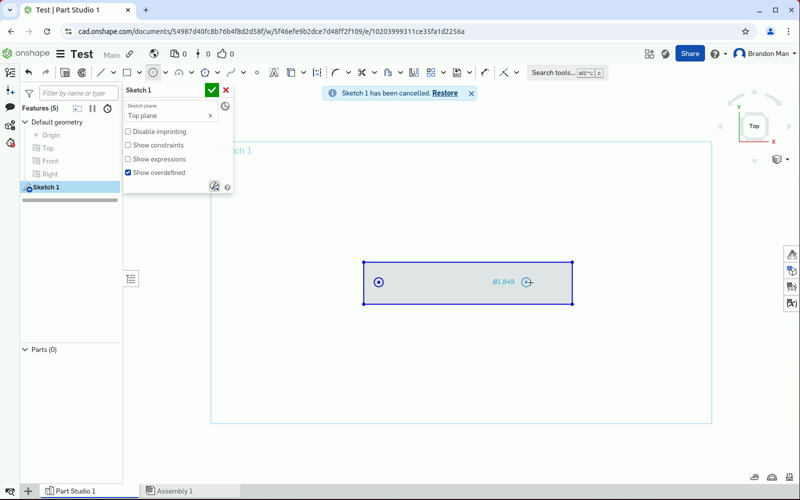
key(esc)
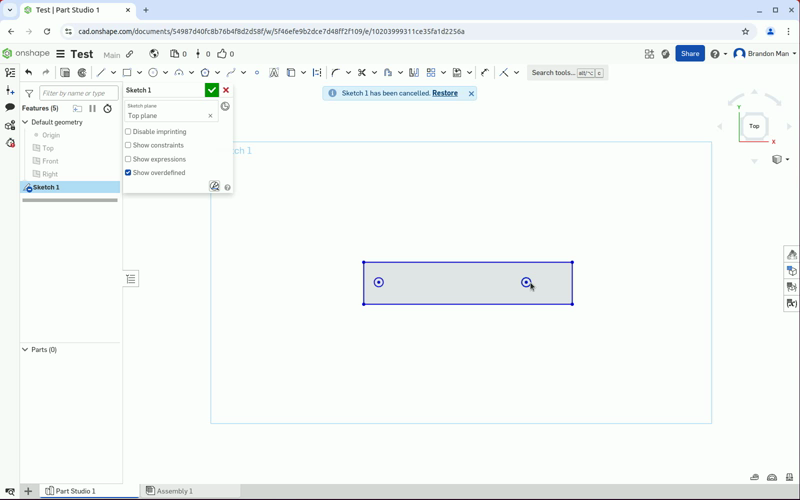
mouse_move(483, 298)
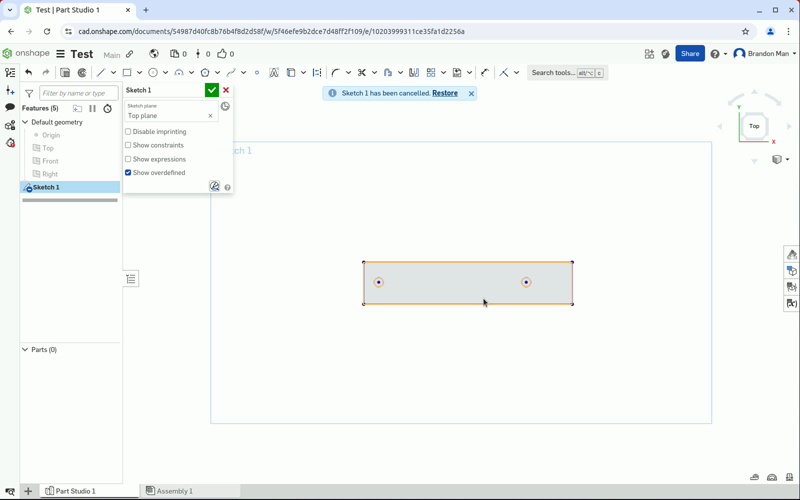
click(483, 298)
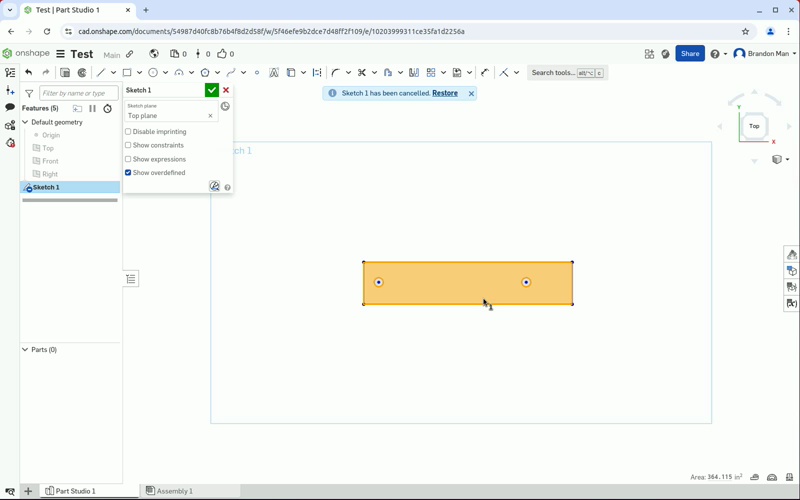
mouse_move(73, 352)
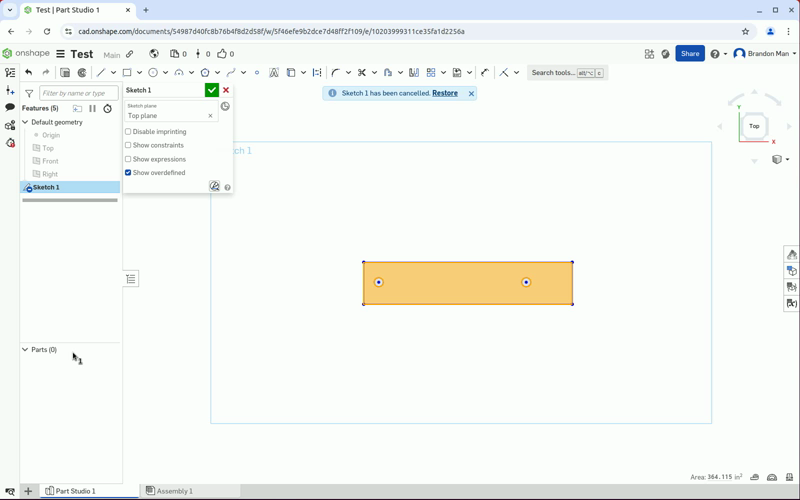
key(shift+y)
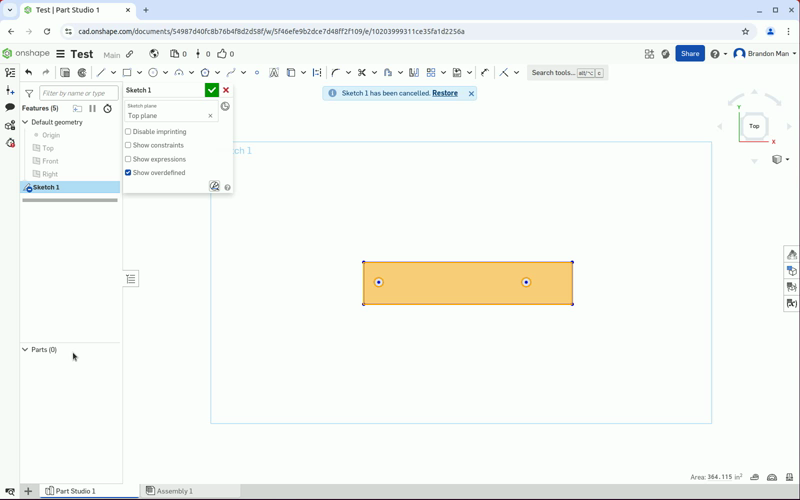
key(shift+e)
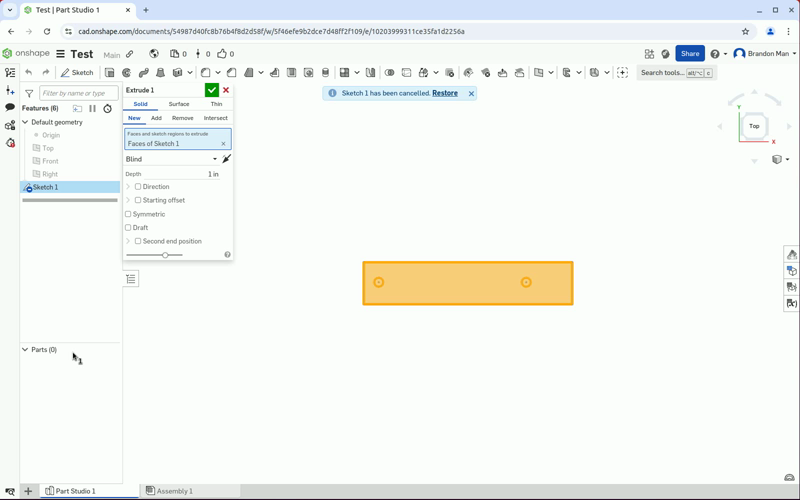
mouse_move(143, 106)
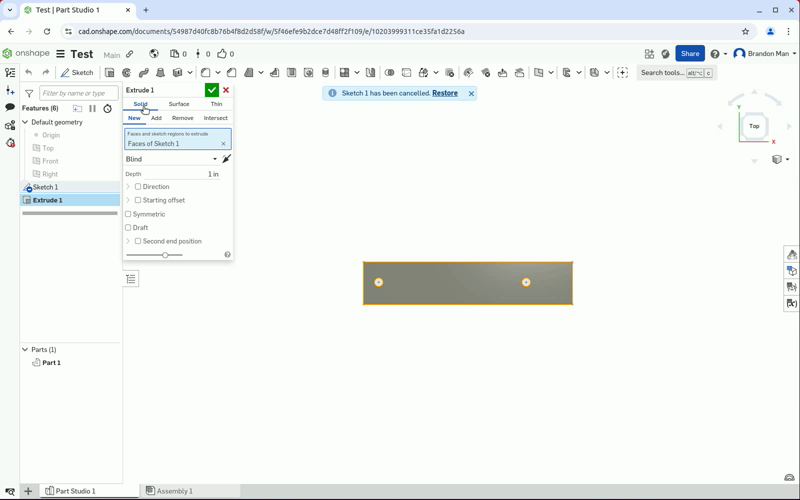
click(143, 106)
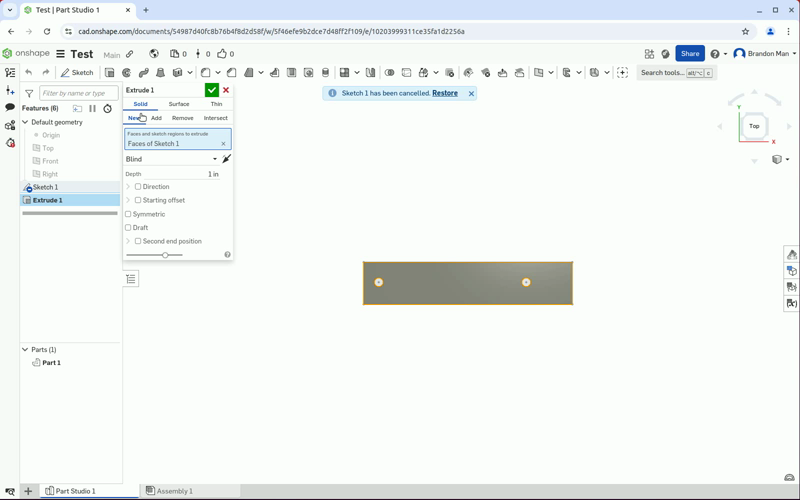
mouse_move(137, 120)
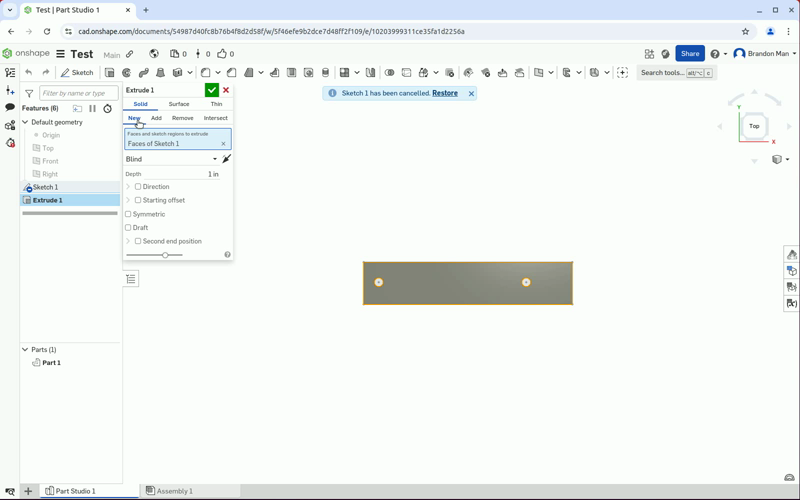
click(137, 120)
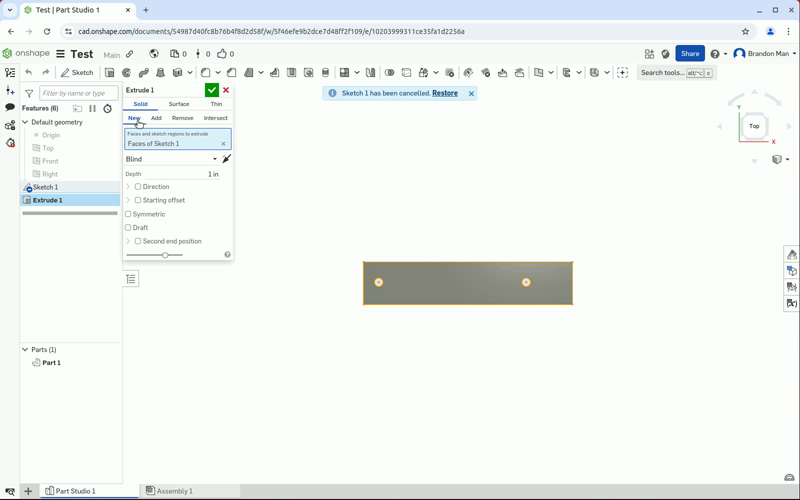
key(tab, 4)
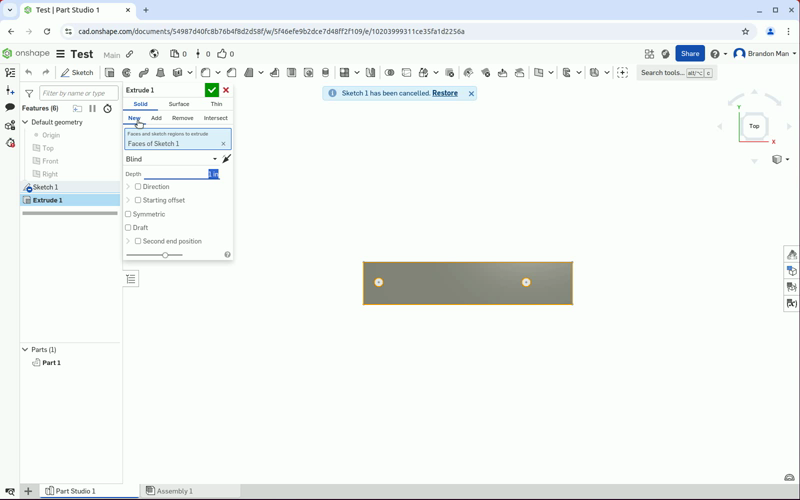
text(1.444)
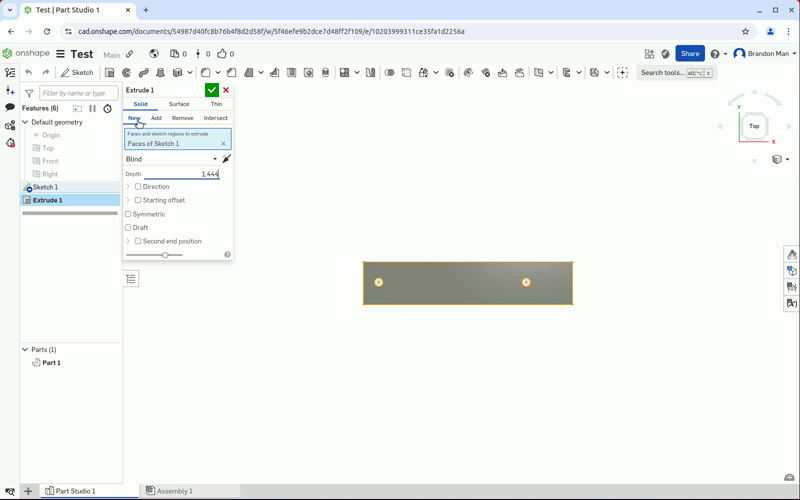
key(enter)
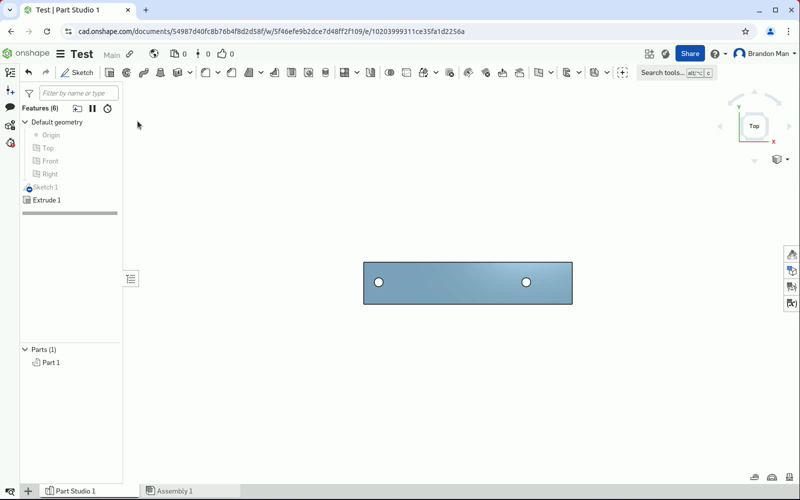
key(shift+h)
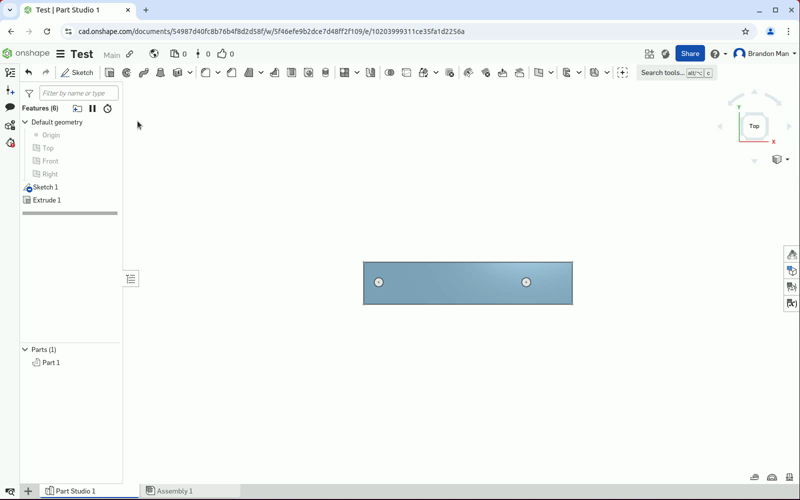
key(shift+h)
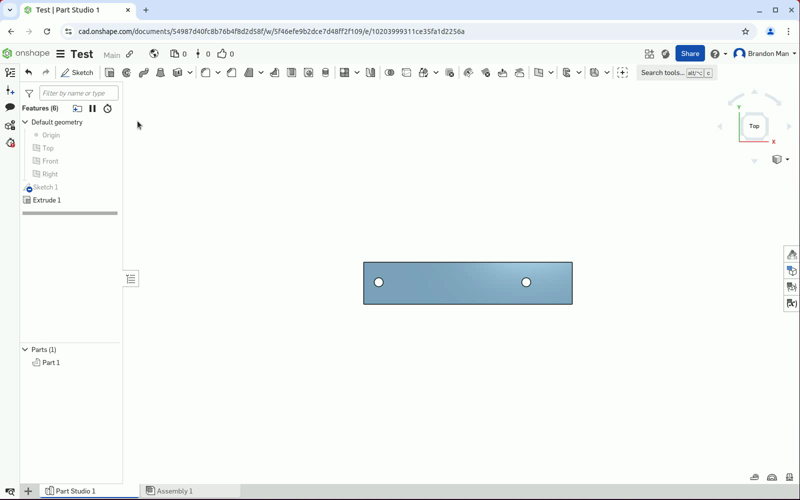
mouse_move(73, 189)
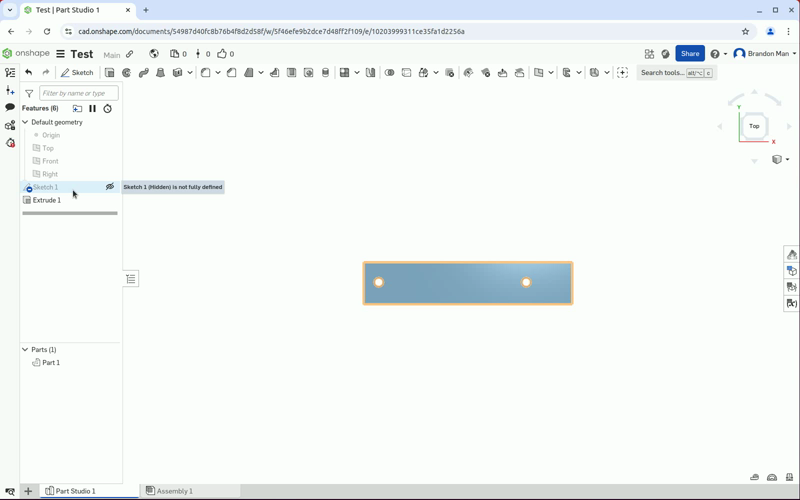
click(73, 189)
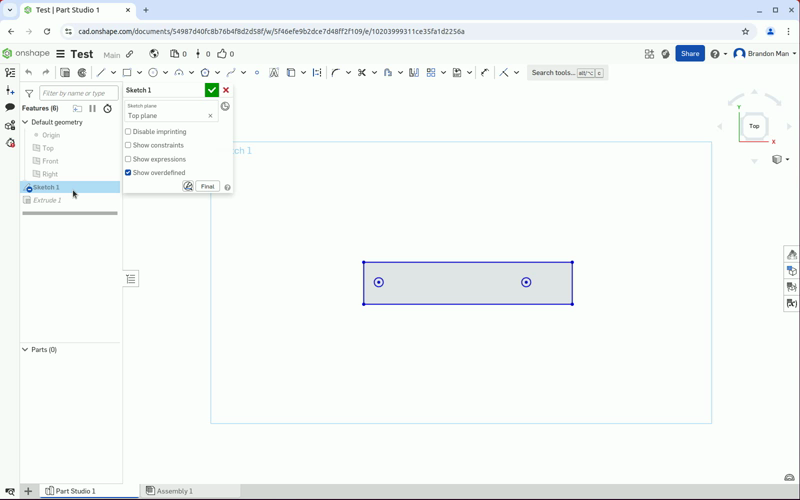
mouse_move(229, 92)
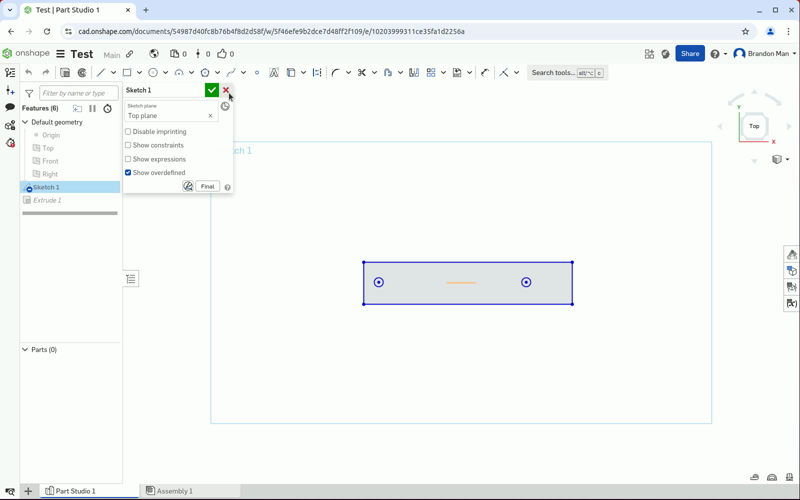
click(229, 92)
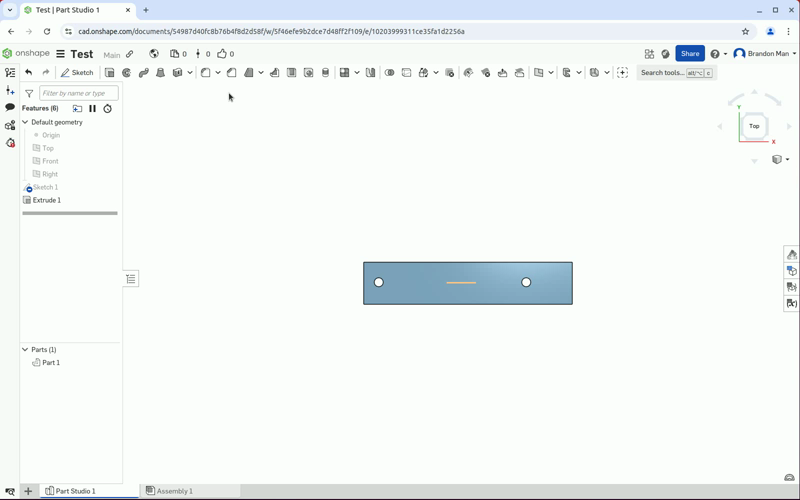
mouse_move(541, 75)
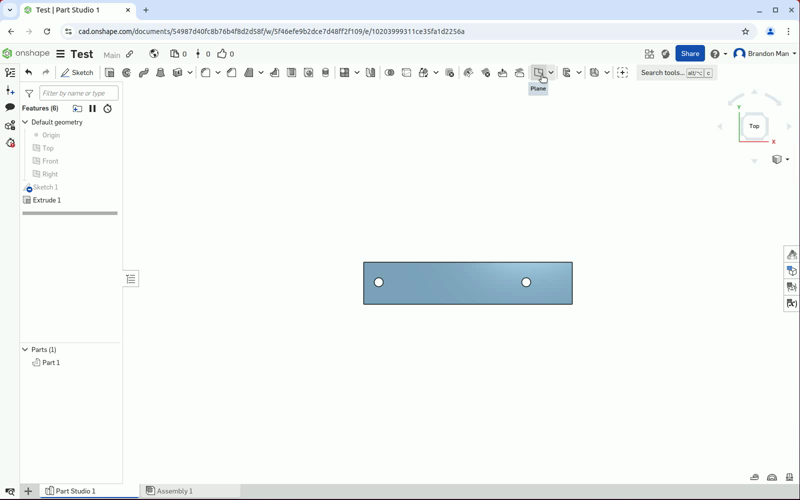
click(541, 75)
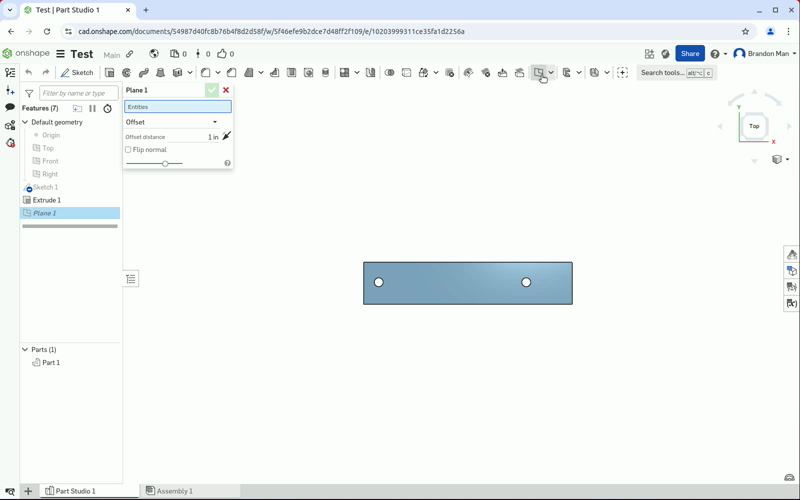
mouse_move(73, 150)
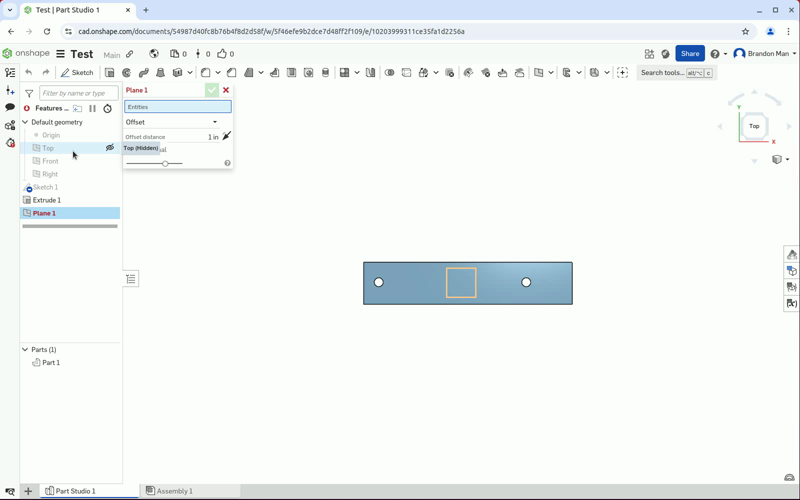
click(73, 150)
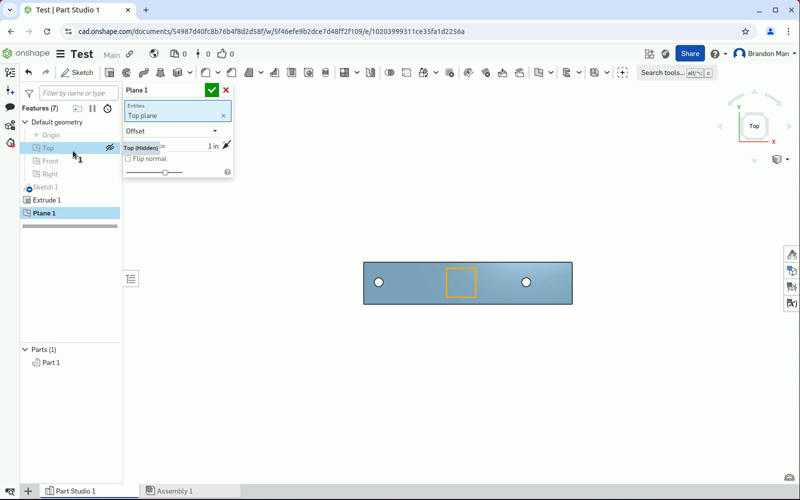
key(tab, 2)
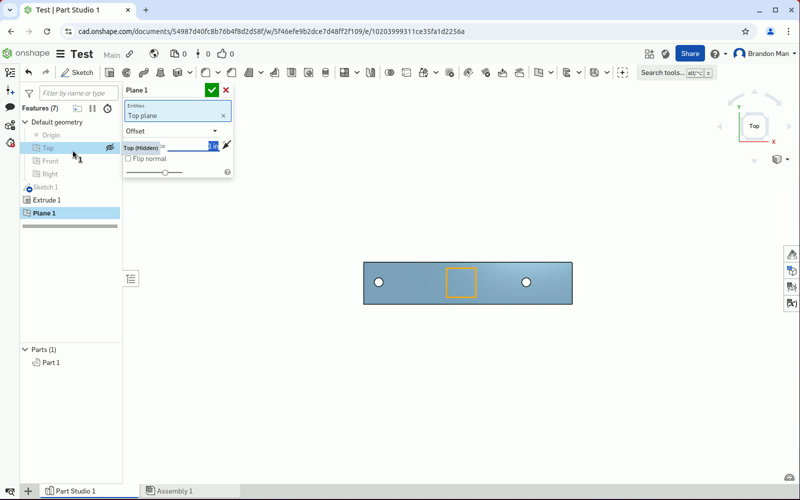
text(1.448)
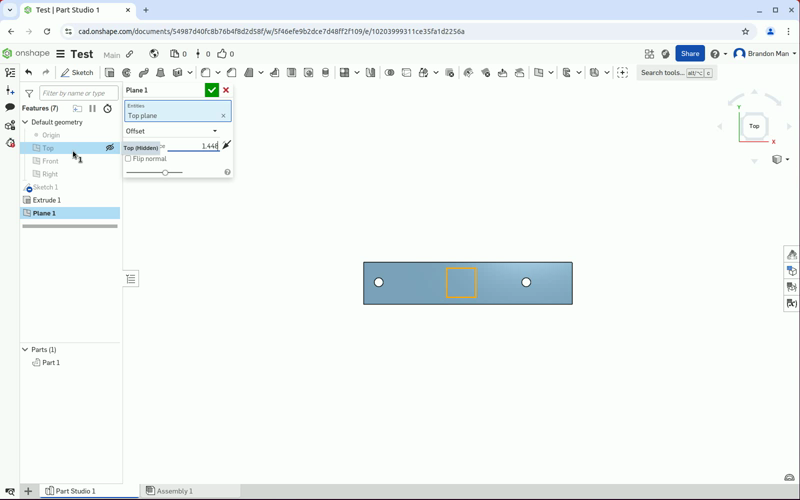
key(enter, 2)
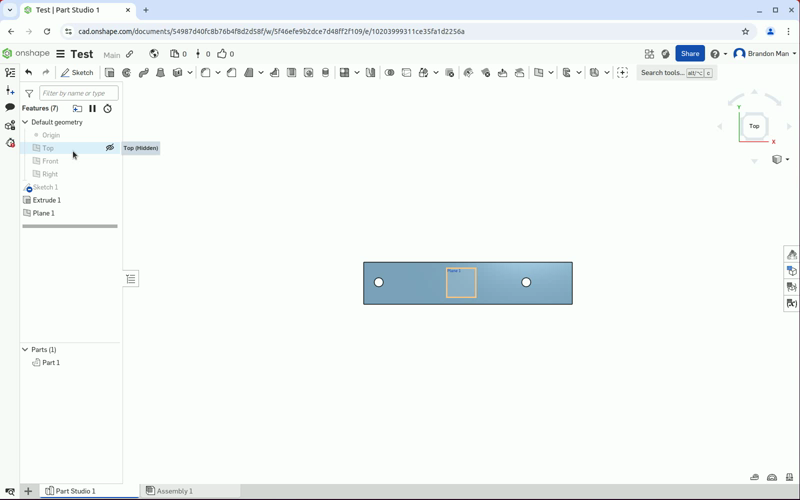
key(shift+s)
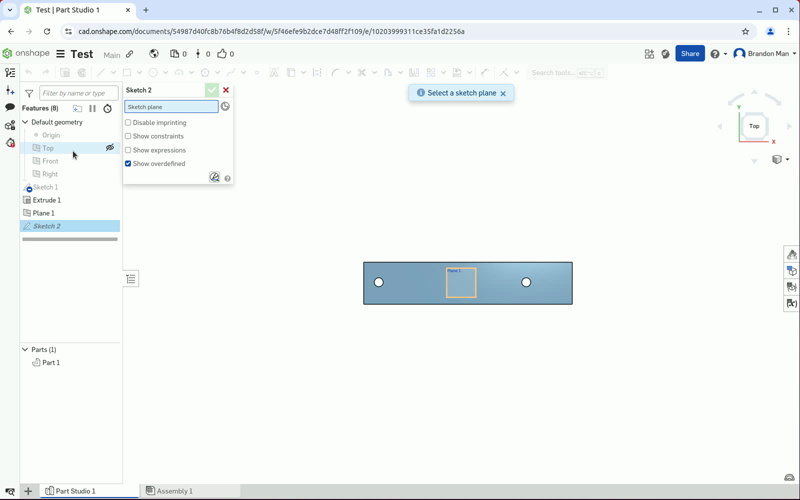
mouse_move(73, 215)
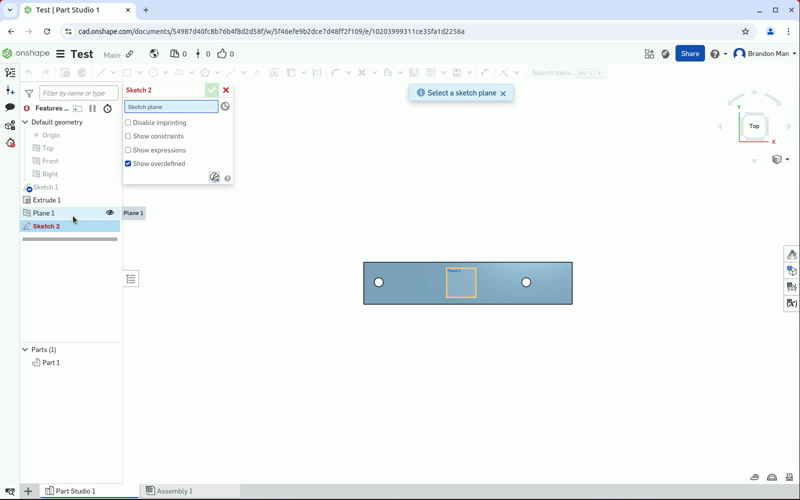
click(73, 215)
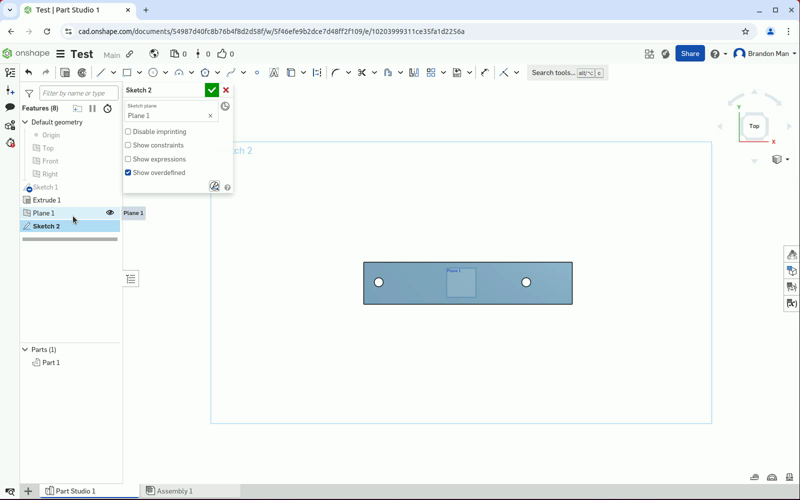
mouse_move(73, 352)
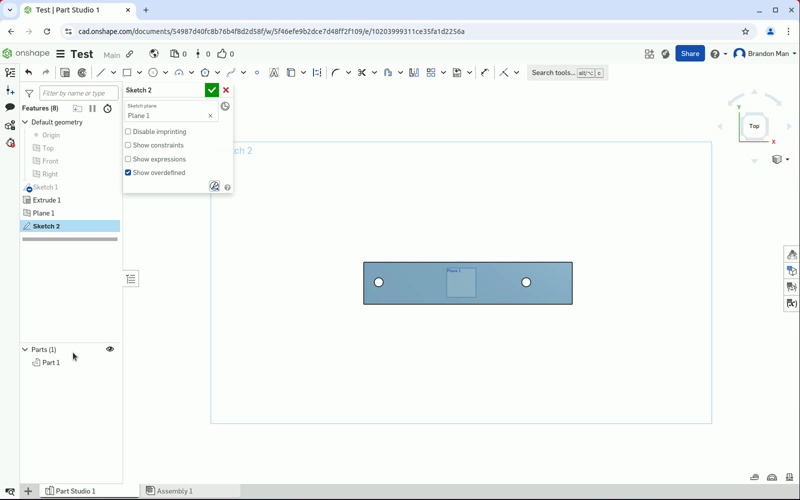
key(y)
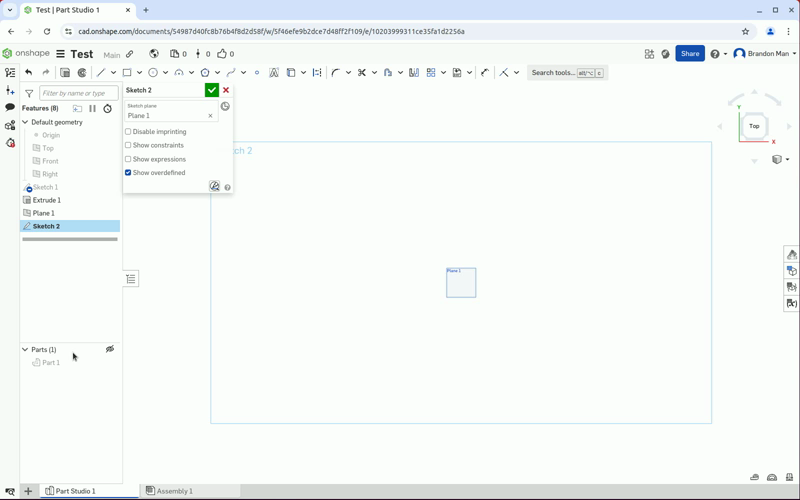
key(l)
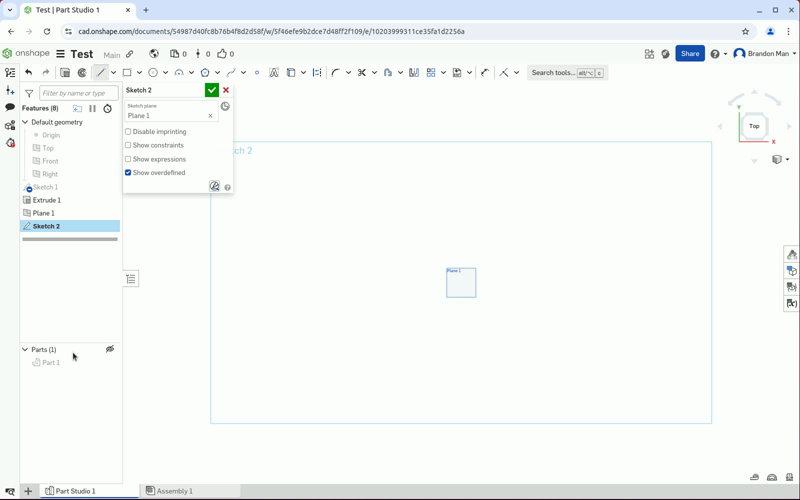
key_down(shift)
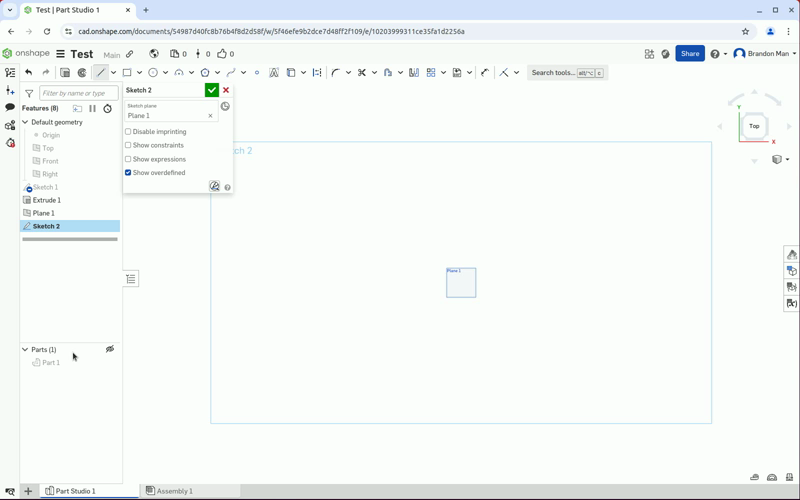
mouse_move(538, 304)
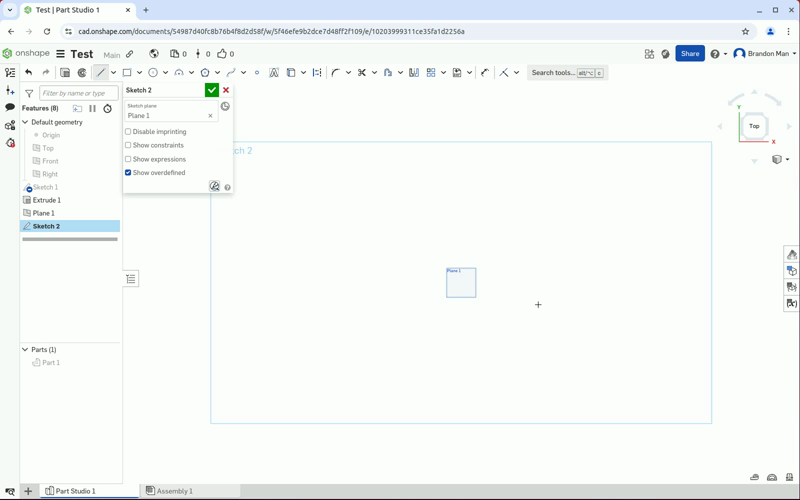
click(538, 304)
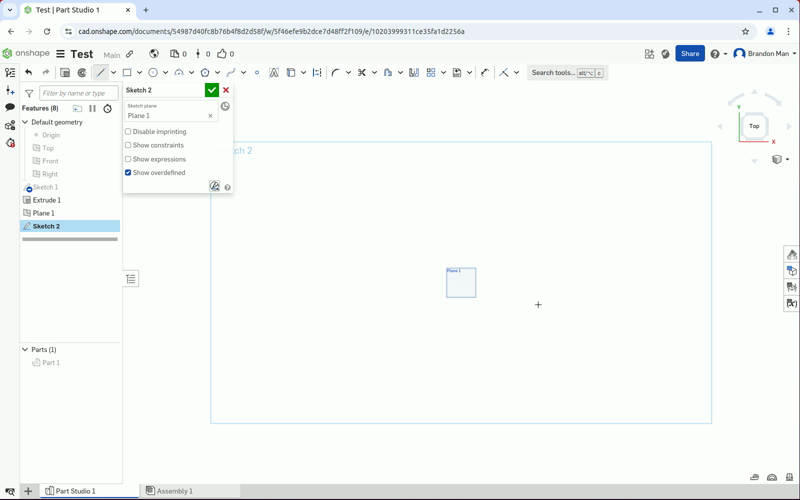
key_up(shift)
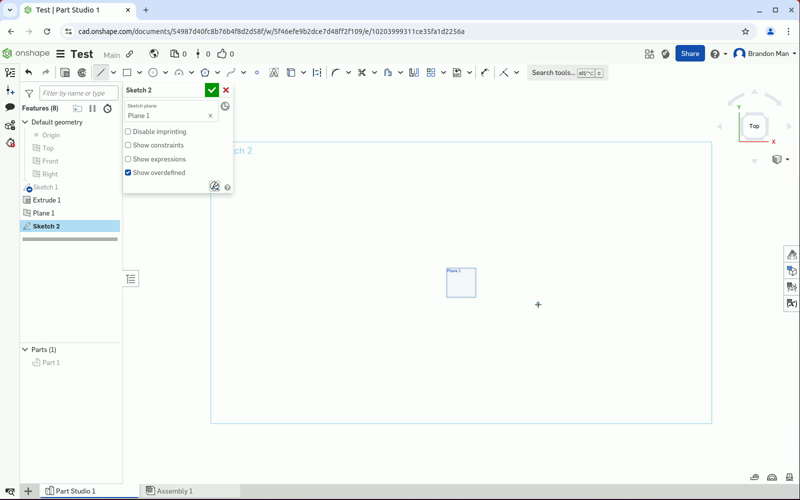
key_down(shift)
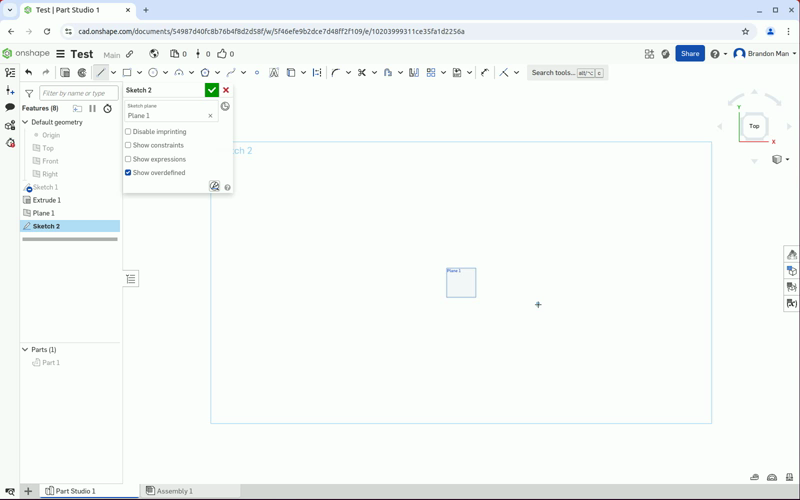
mouse_move(568, 304)
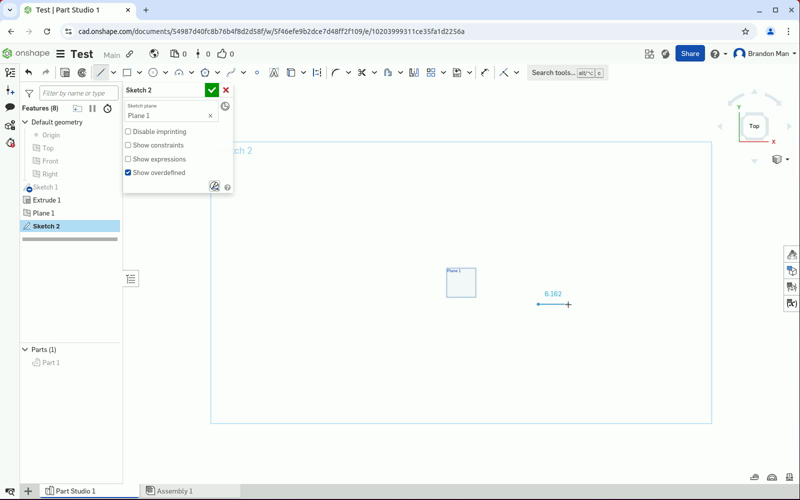
mouse_move(557, 304)
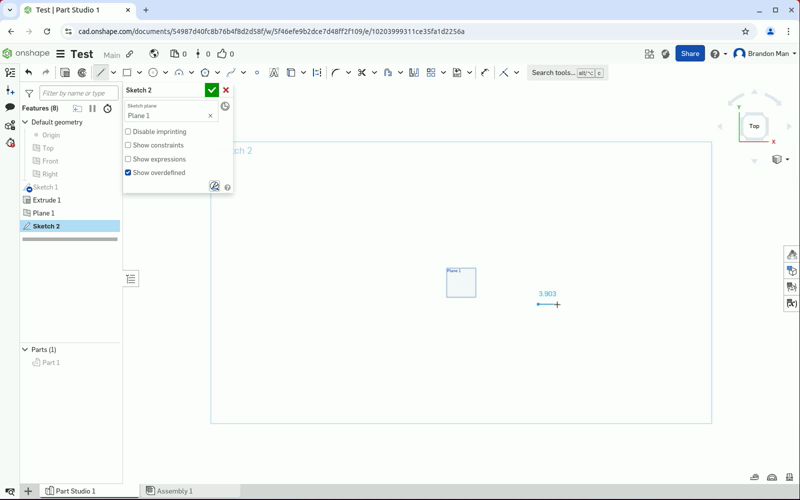
click(557, 304)
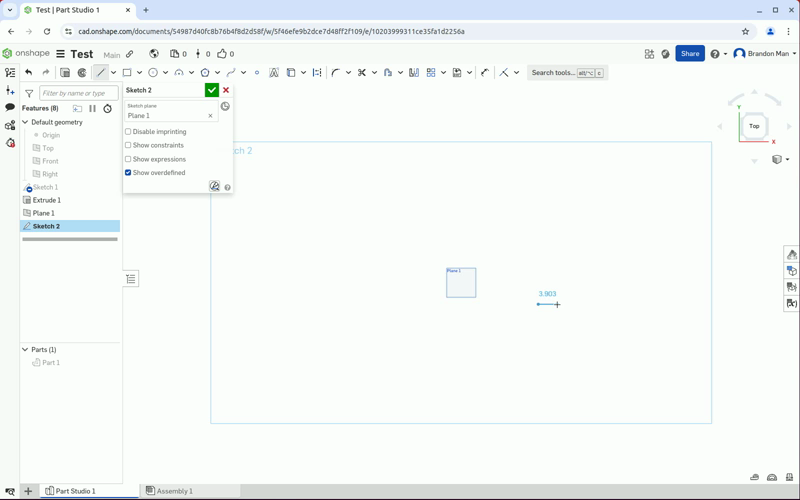
key_up(shift)
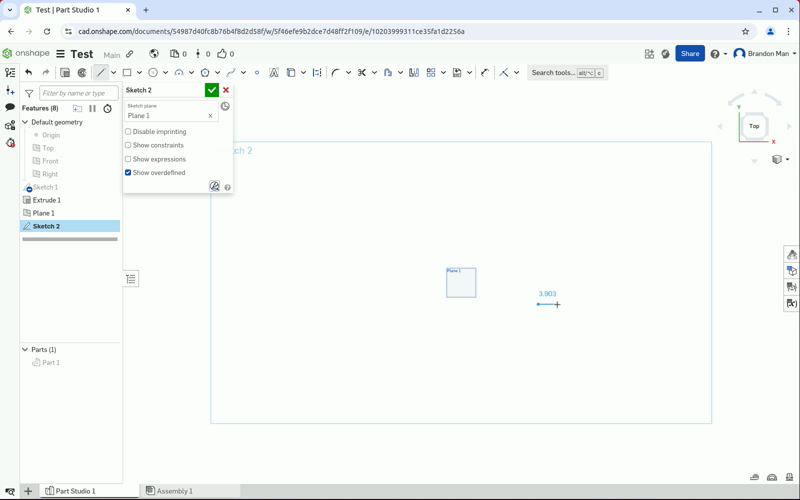
key_down(shift)
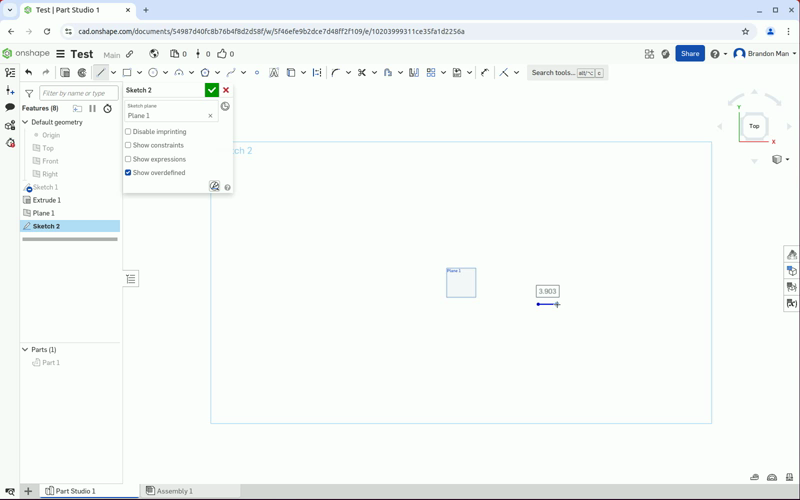
mouse_move(587, 304)
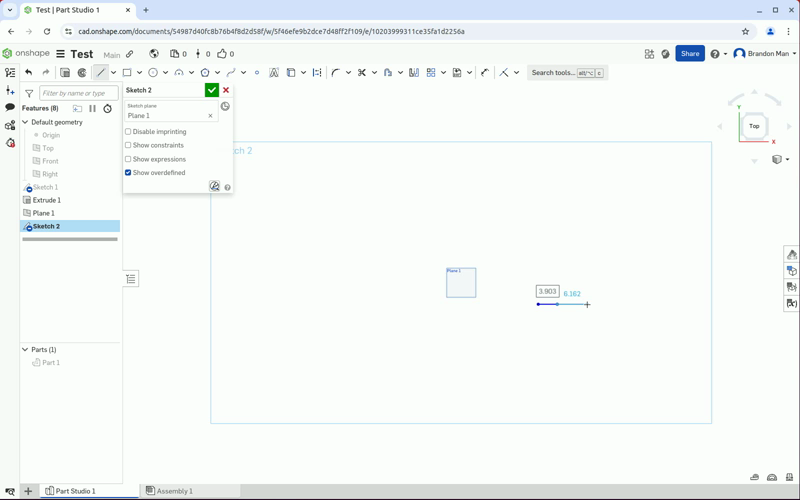
mouse_move(557, 261)
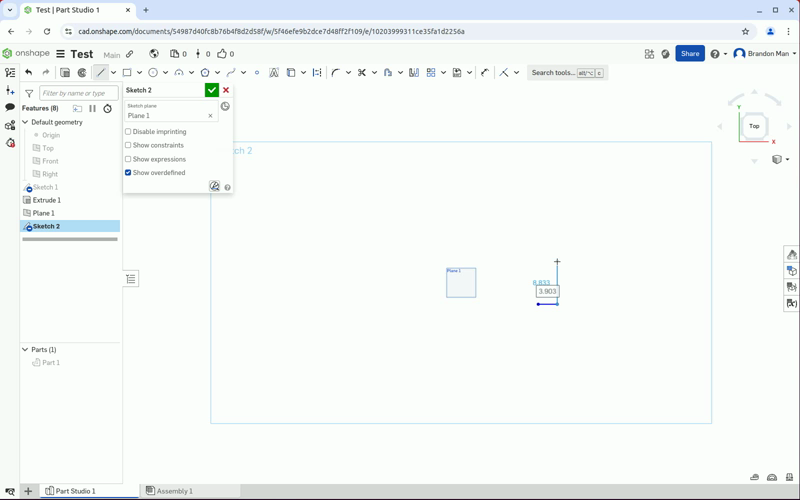
click(557, 261)
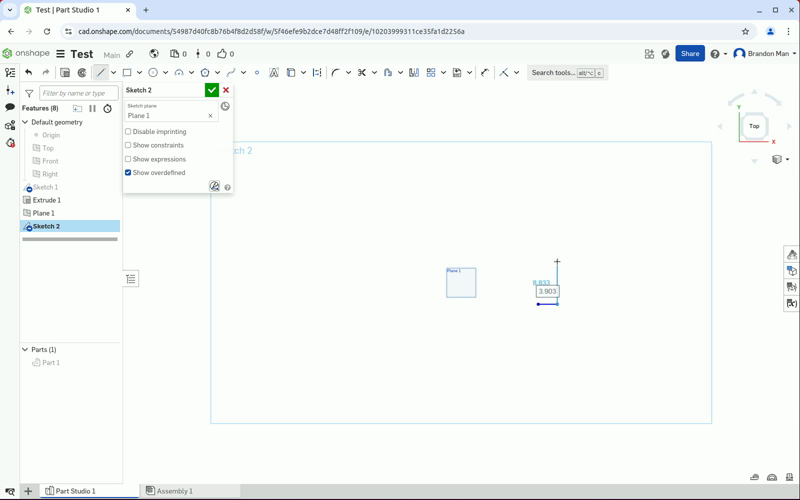
key_up(shift)
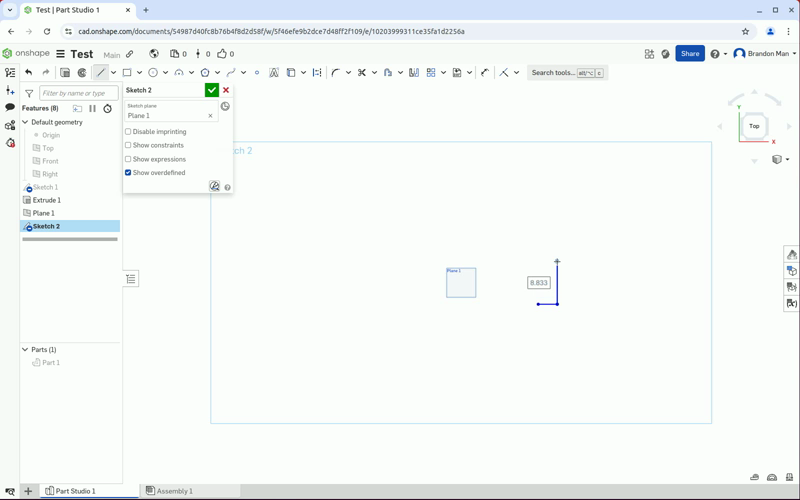
key_down(shift)
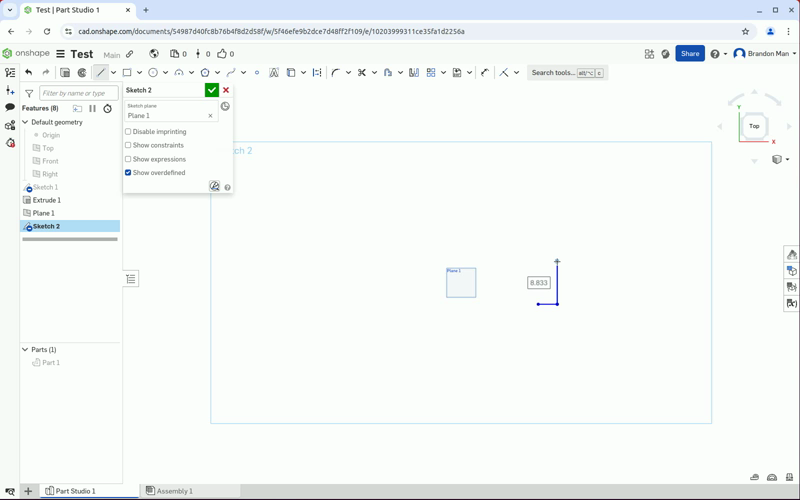
mouse_move(587, 261)
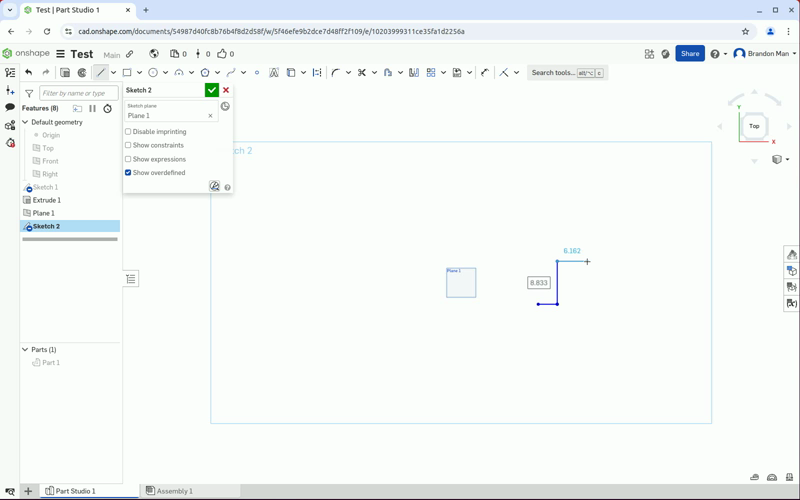
mouse_move(538, 261)
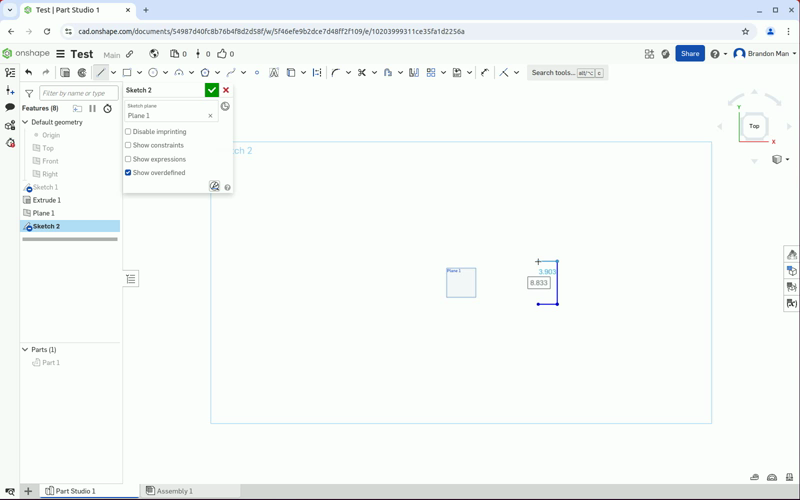
click(538, 261)
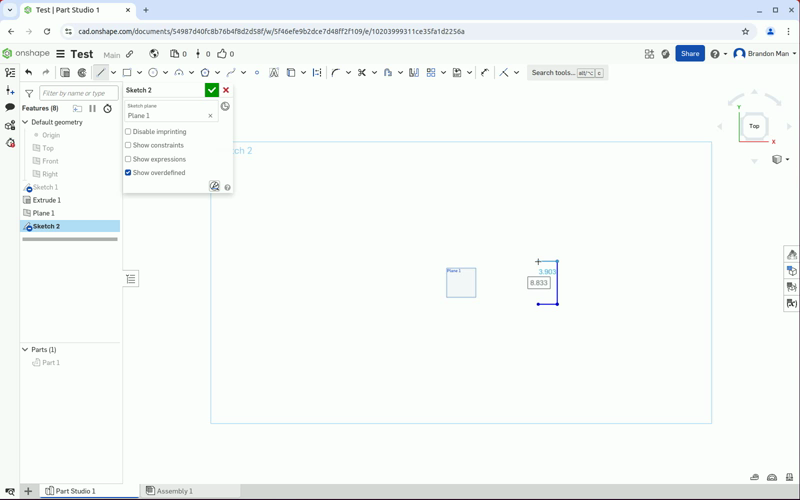
key_up(shift)
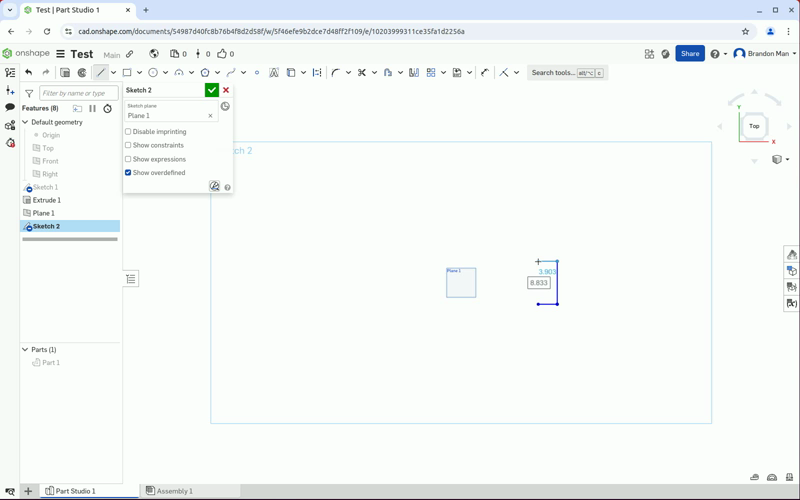
mouse_move(568, 261)
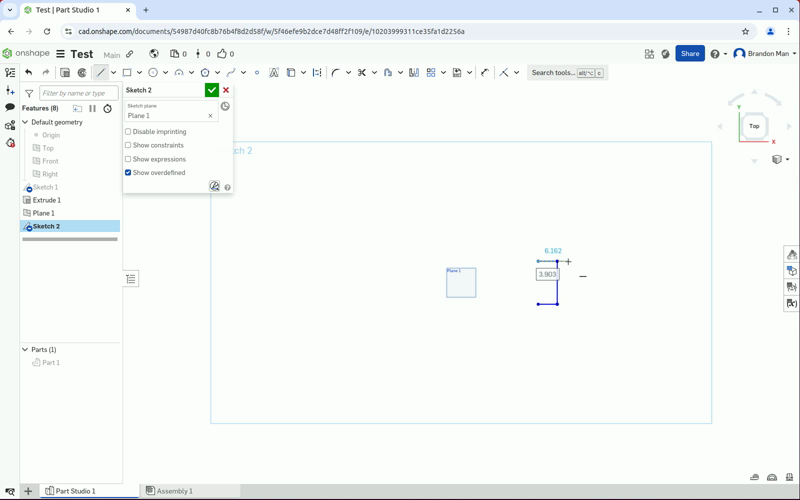
key_down(shift)
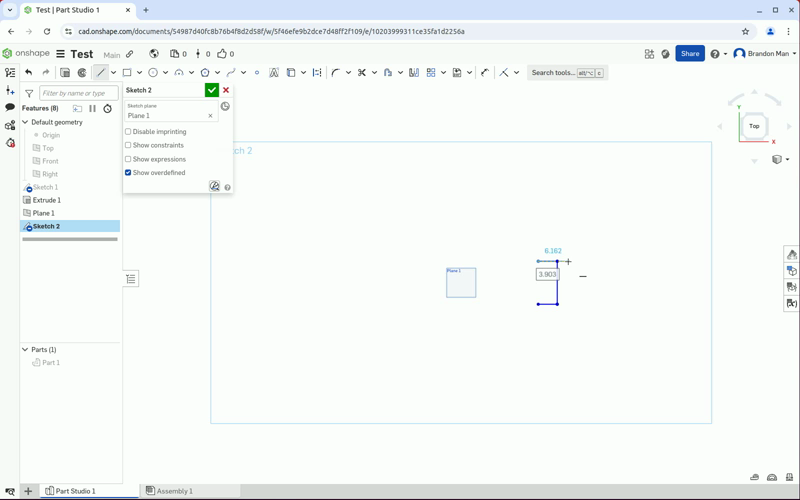
mouse_move(538, 304)
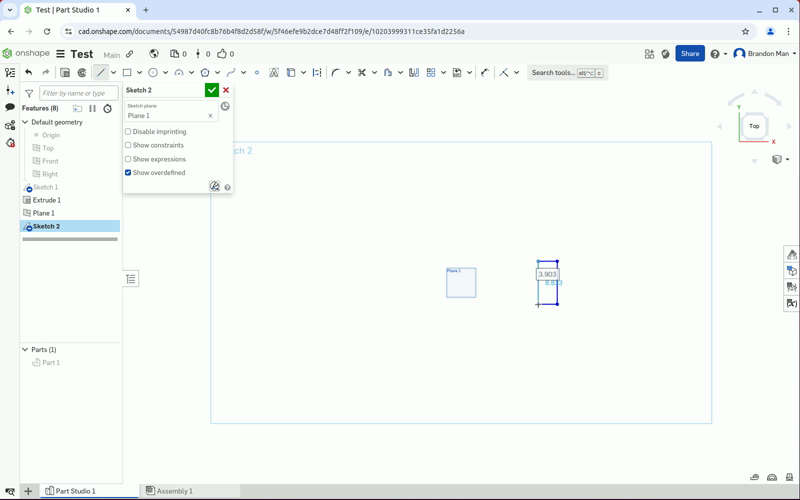
key_up(shift)
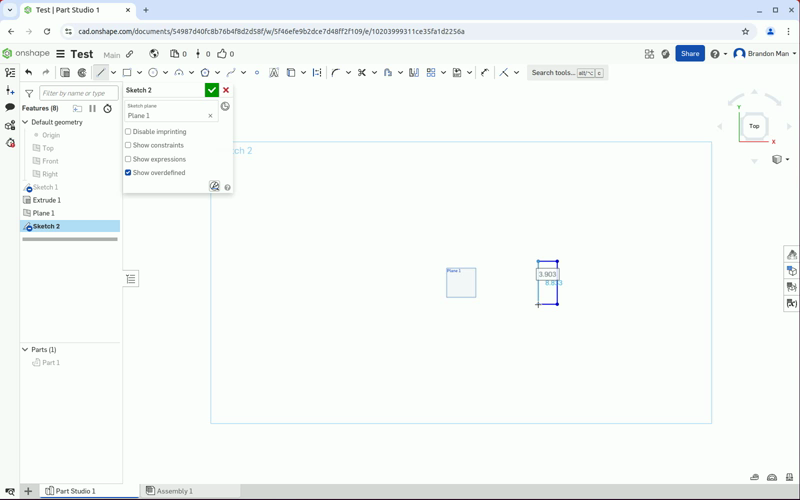
click(538, 304)
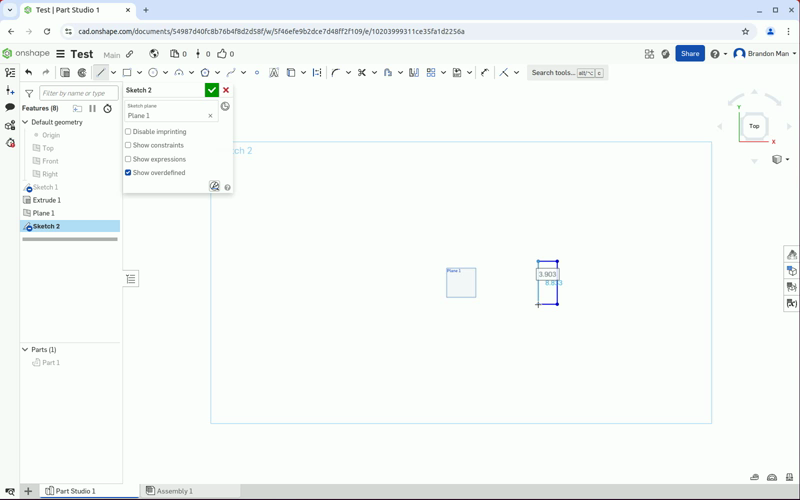
key(esc)
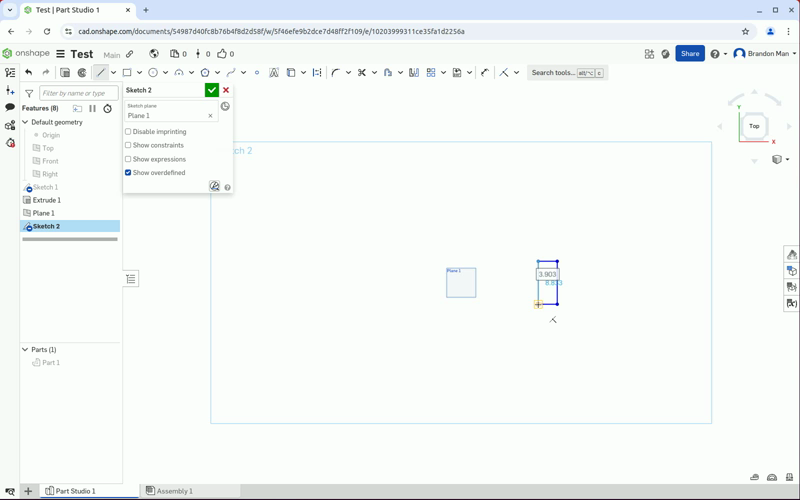
mouse_move(553, 302)
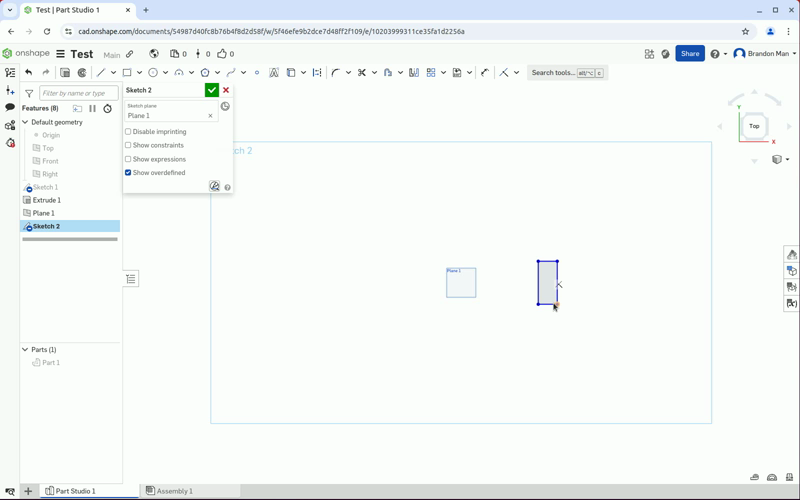
scroll(6)
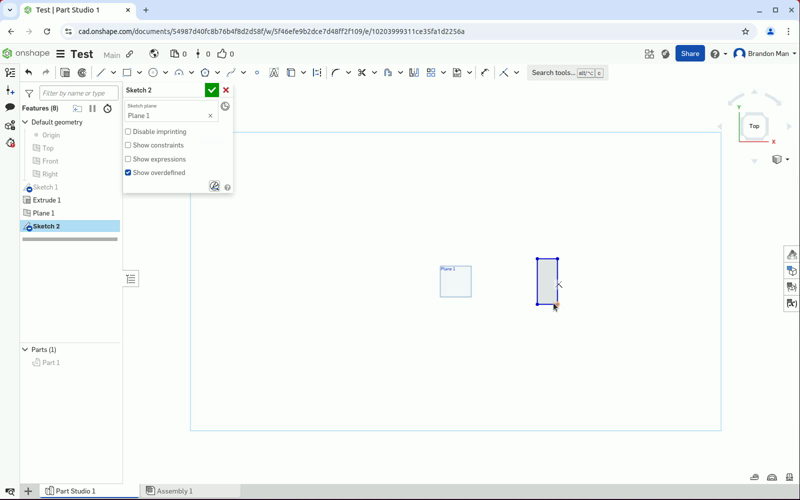
scroll(6)
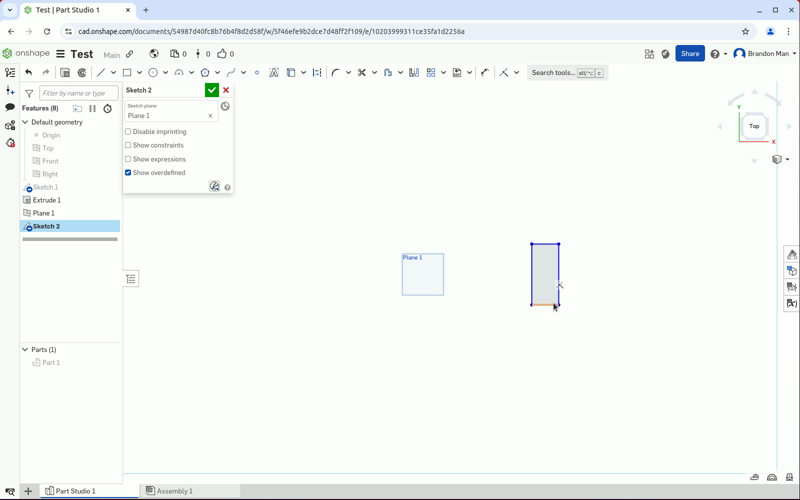
scroll(6)
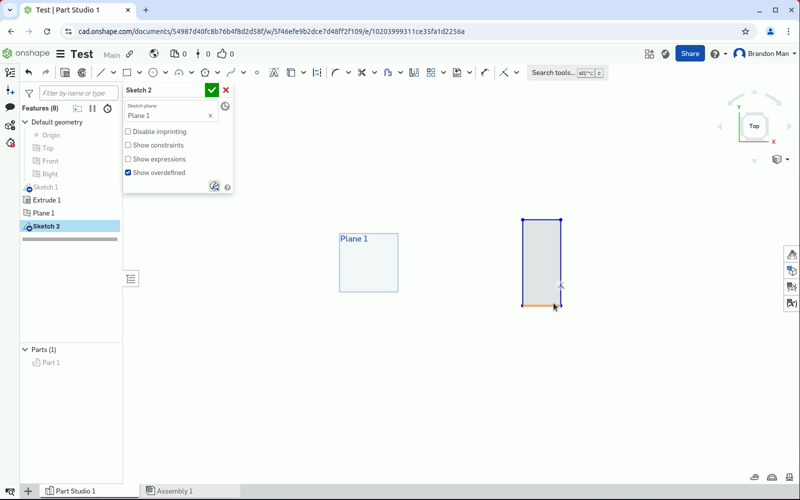
scroll(6)
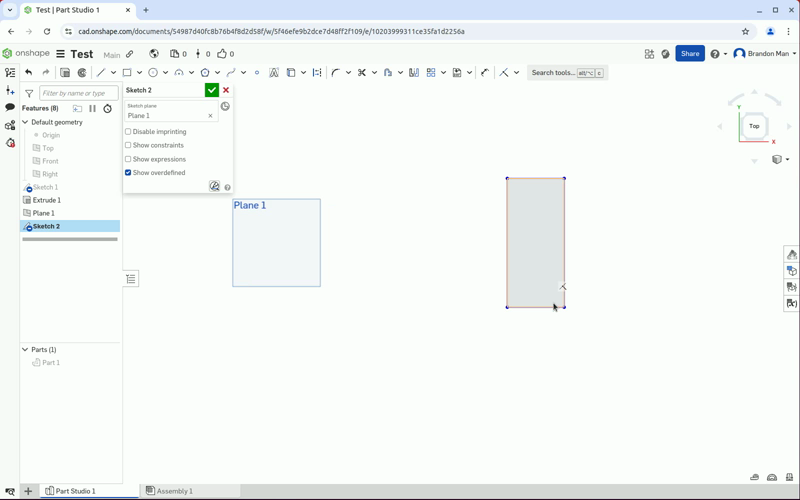
scroll(6)
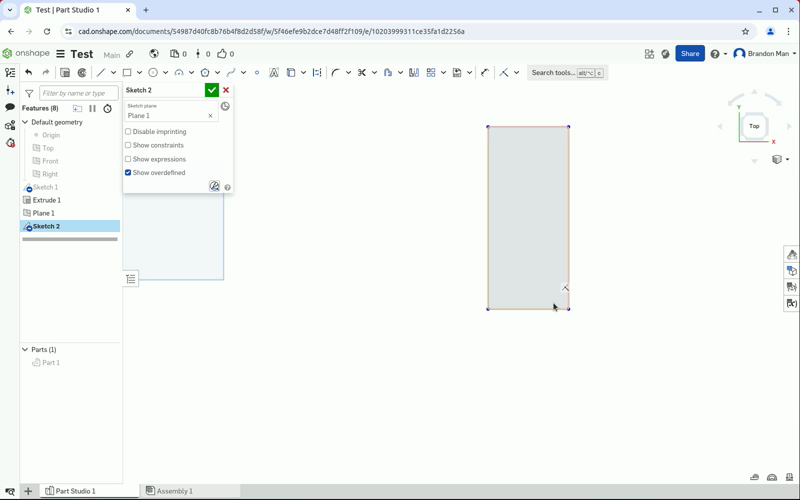
scroll(6)
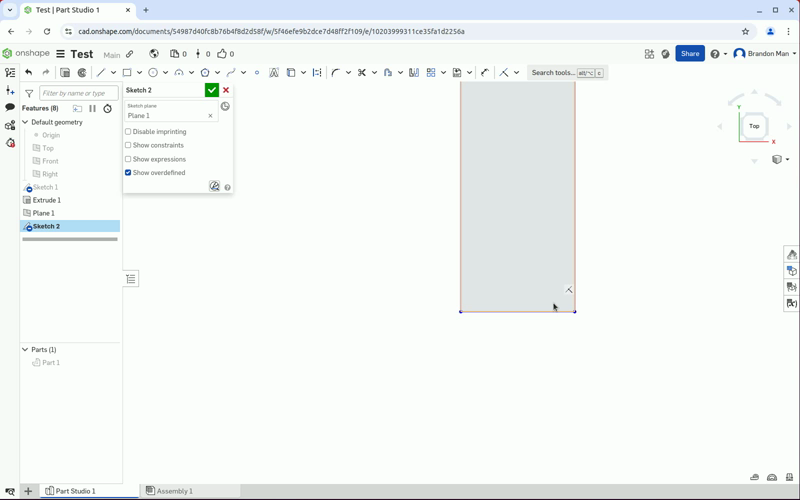
scroll(6)
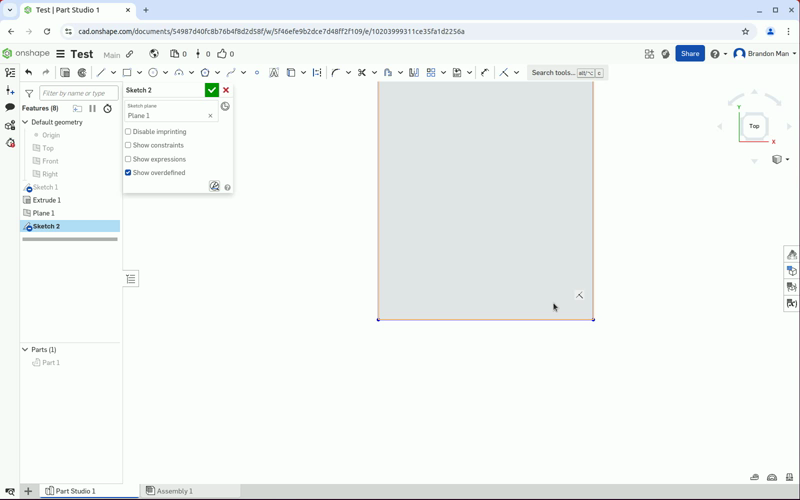
click(553, 302)
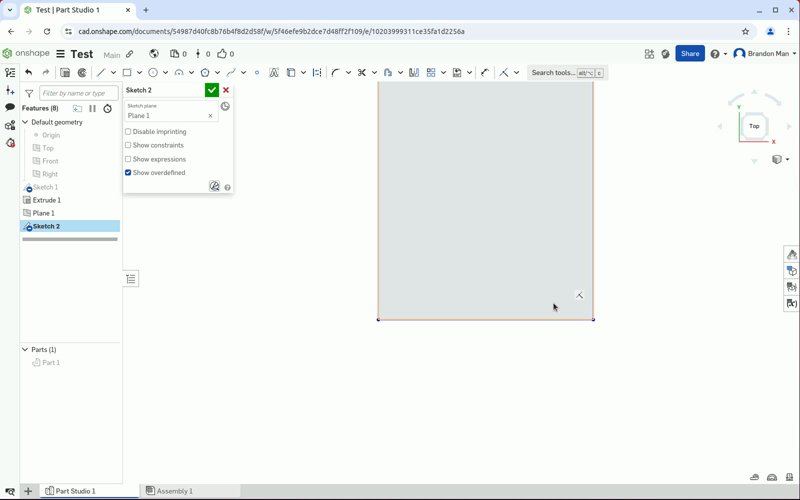
scroll(-6)
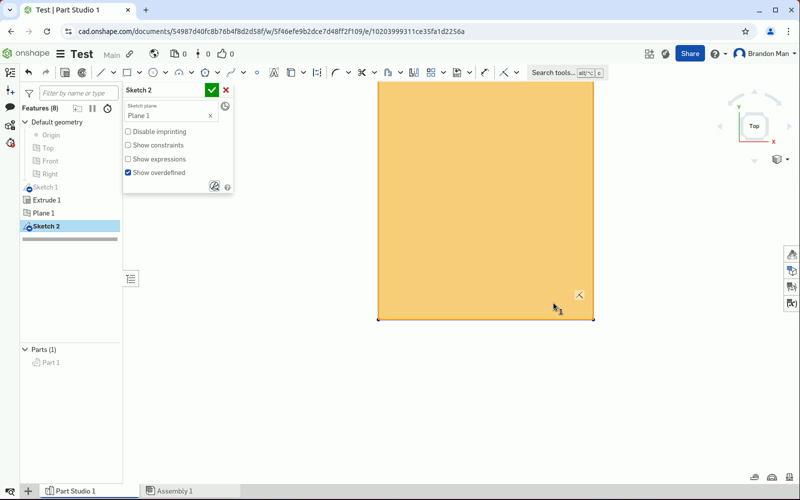
scroll(-6)
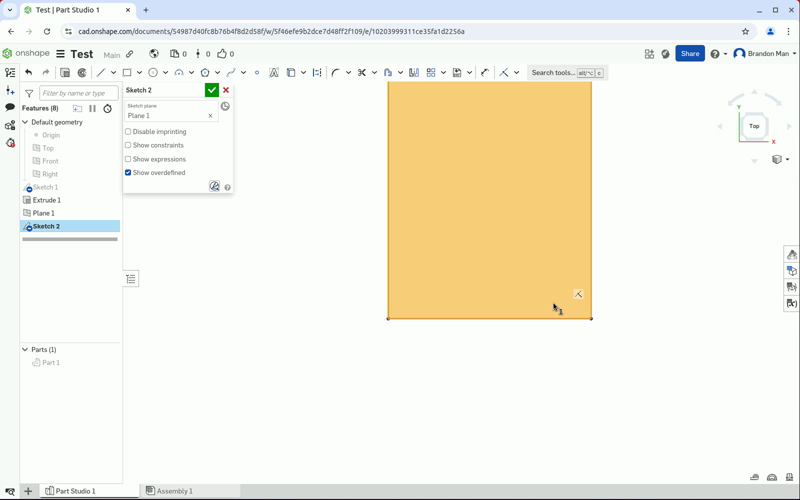
scroll(-6)
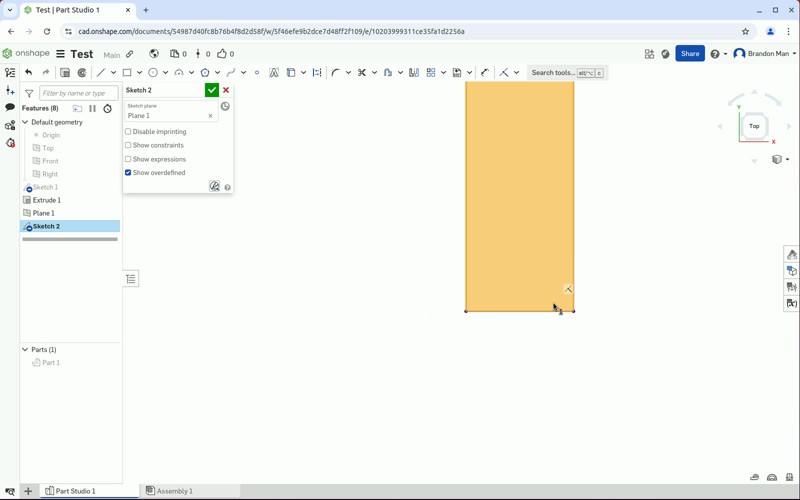
scroll(-6)
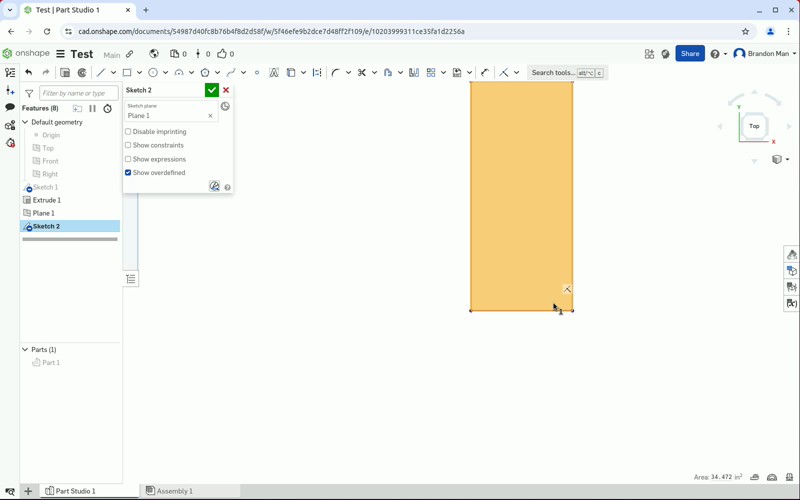
scroll(-6)
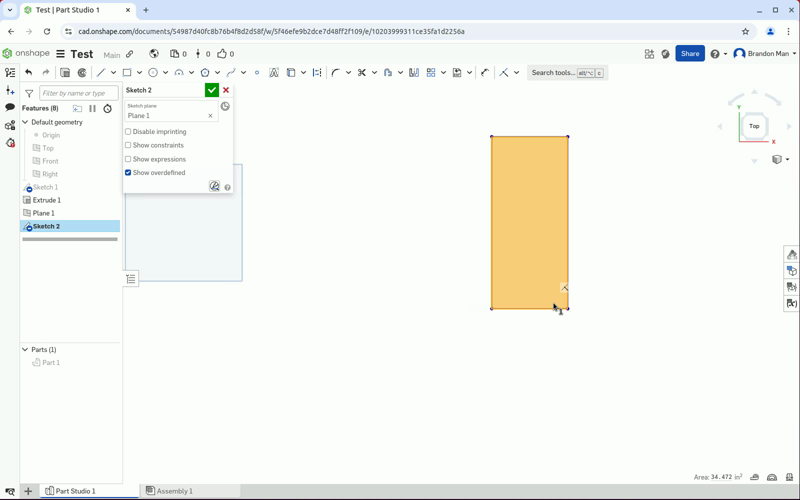
scroll(-6)
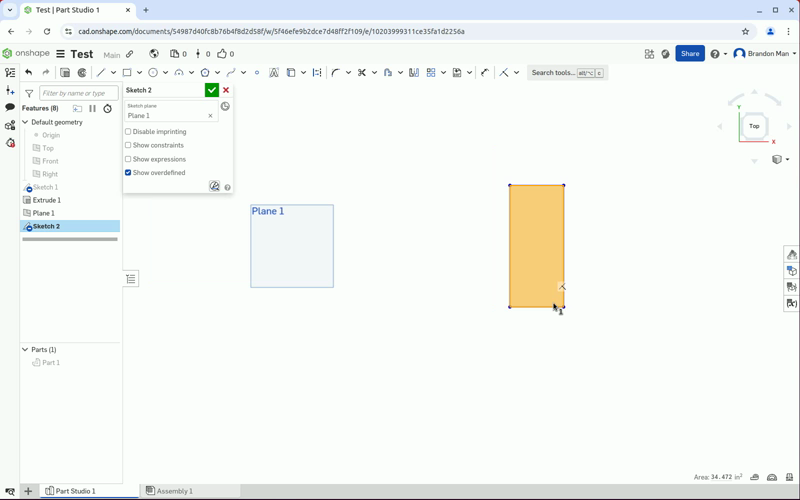
scroll(-6)
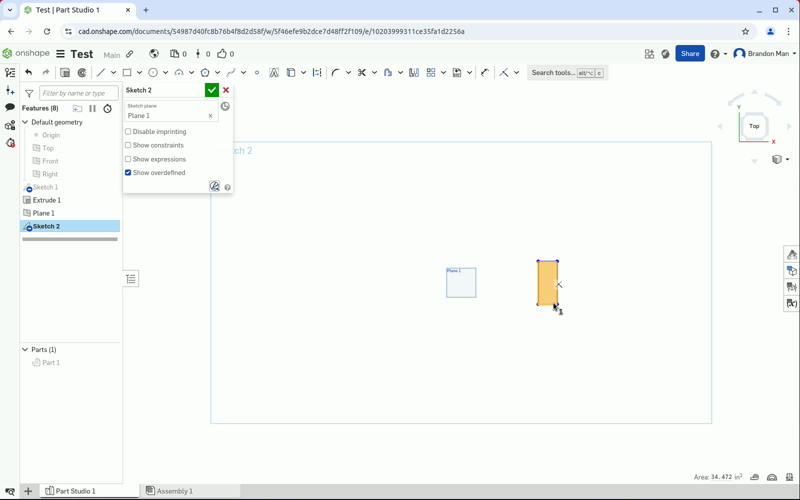
mouse_move(73, 352)
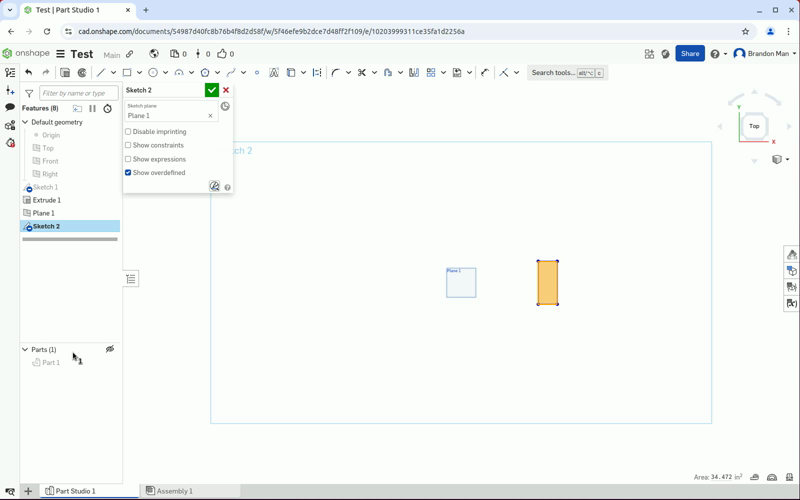
key(shift+y)
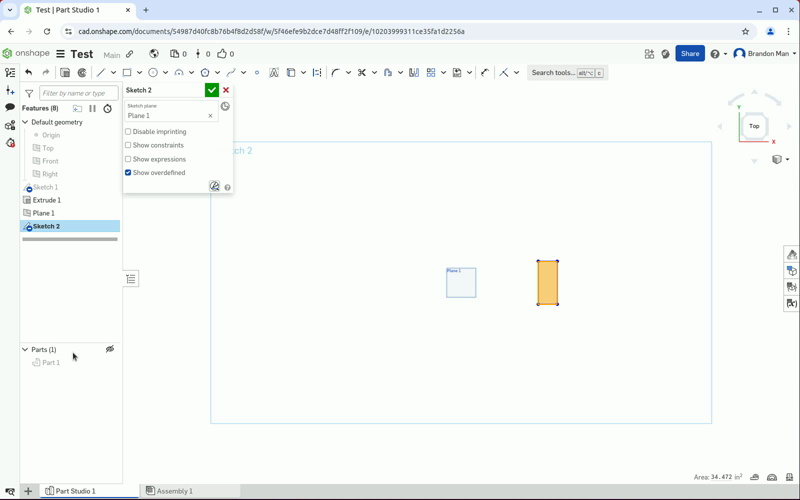
key(shift+e)
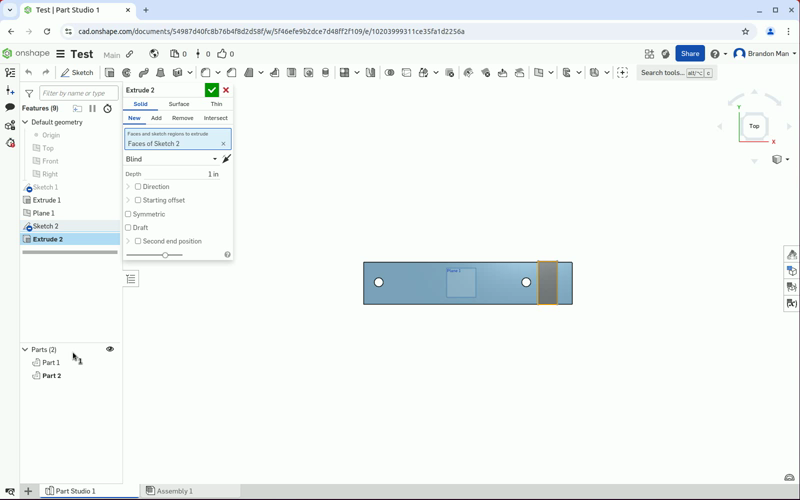
mouse_move(143, 106)
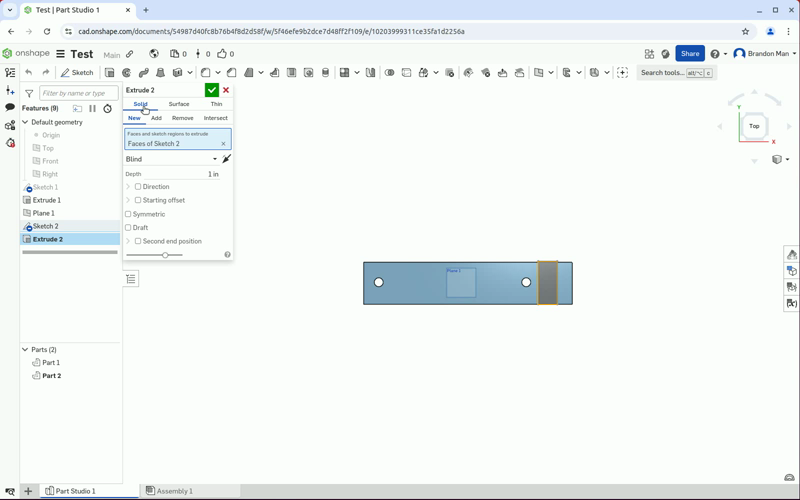
click(143, 106)
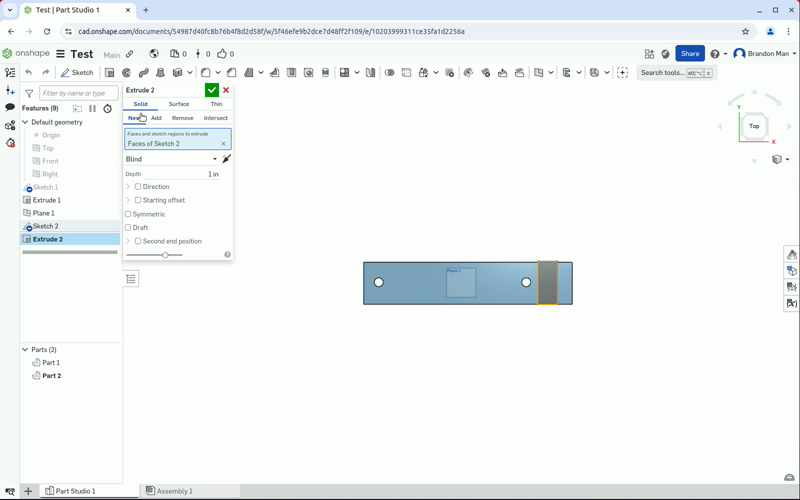
mouse_move(137, 120)
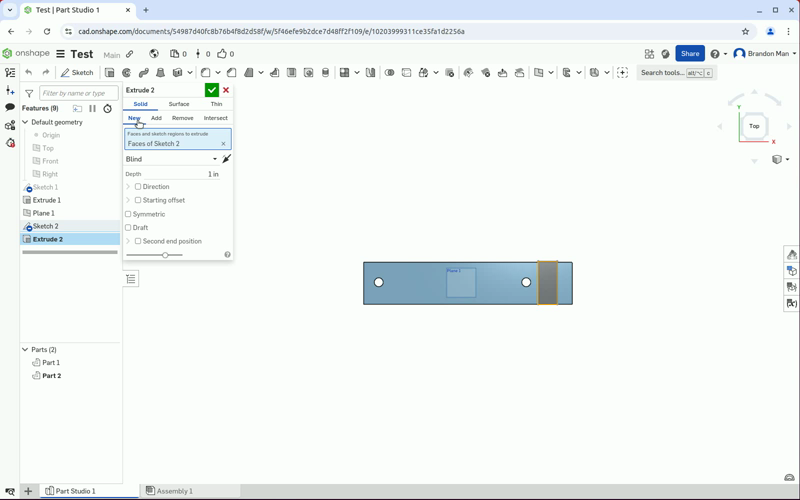
click(137, 120)
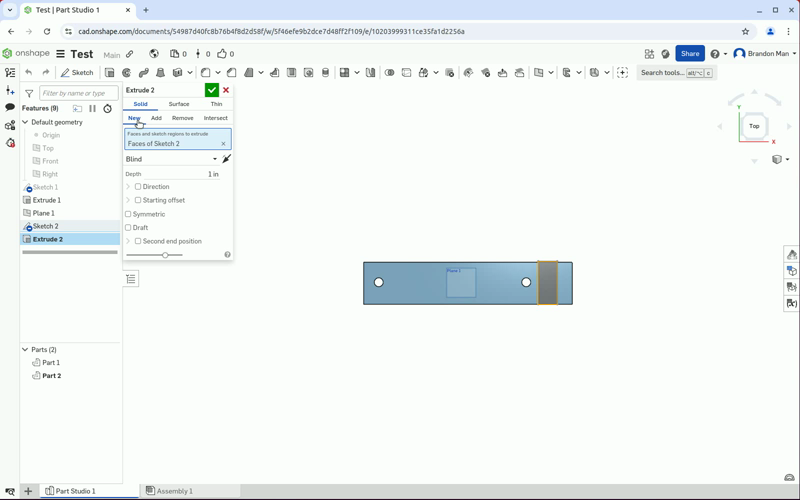
key(tab, 4)
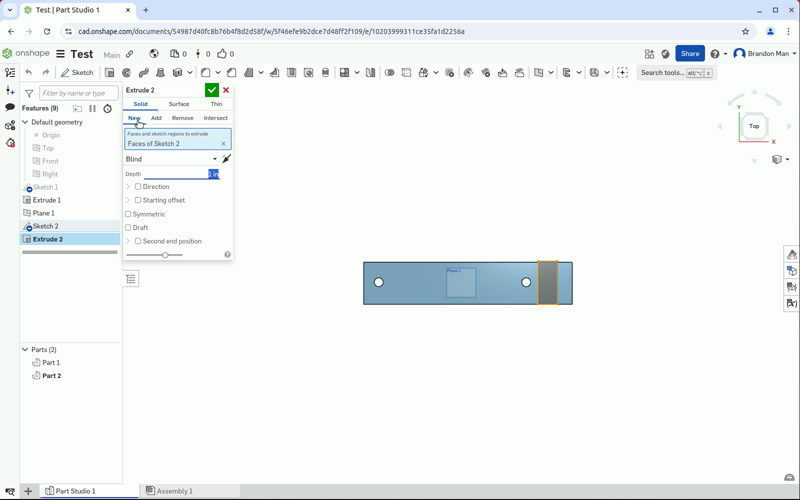
text(7.221)
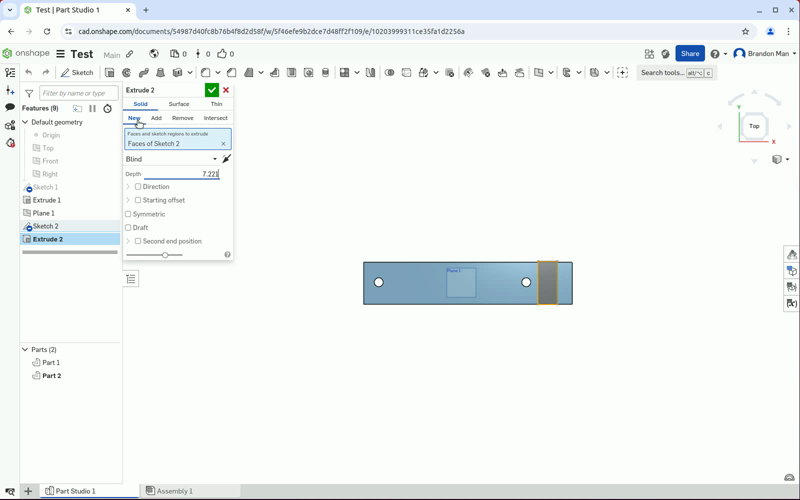
key(enter)
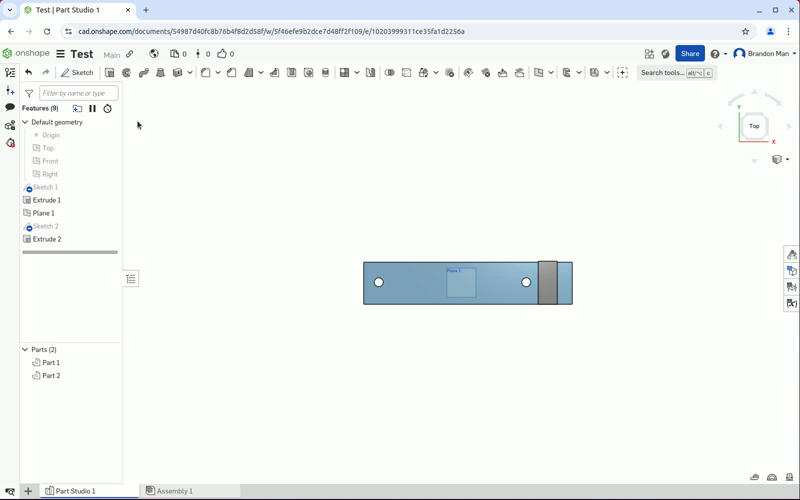
key(shift+h)
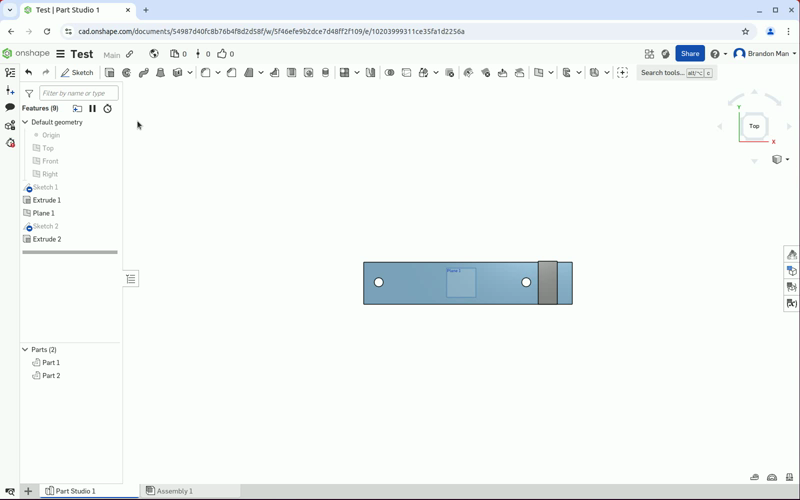
key(shift+h)
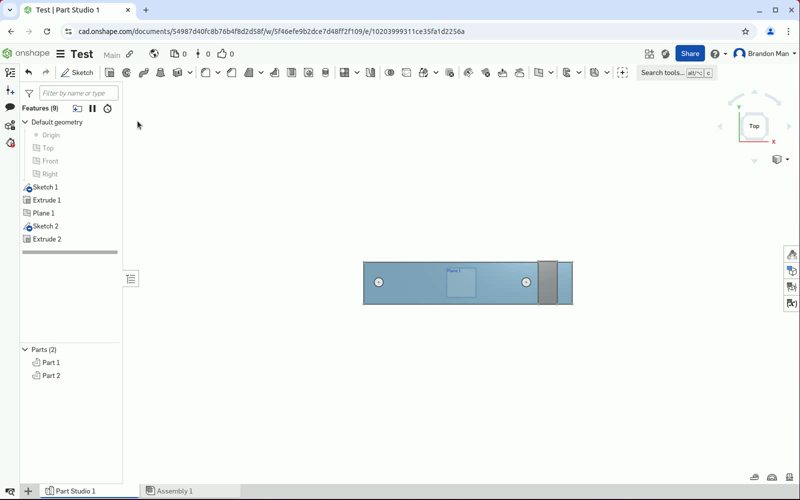
key(shift+7)
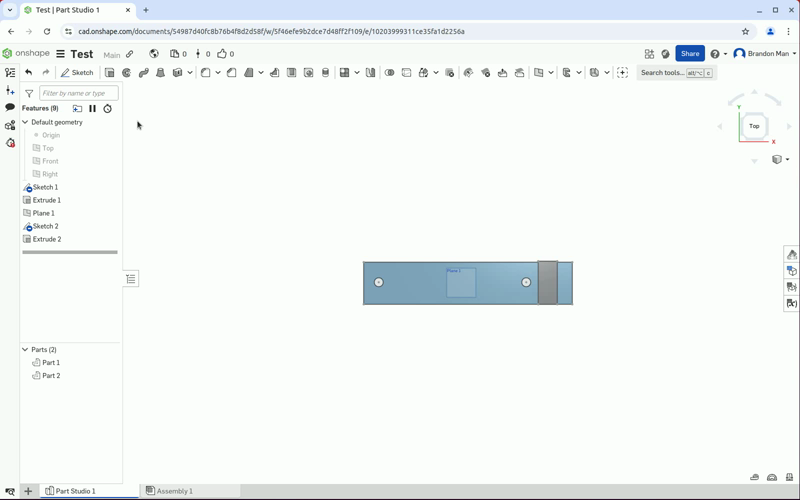
key(up, 3)
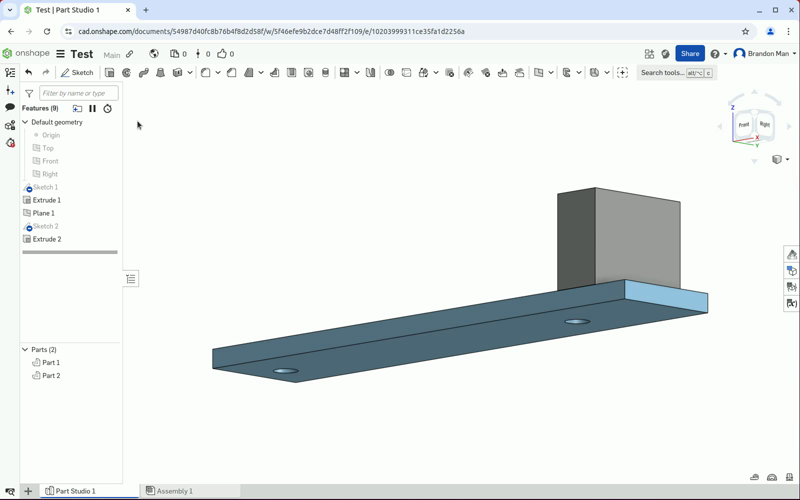
key(left, 3)
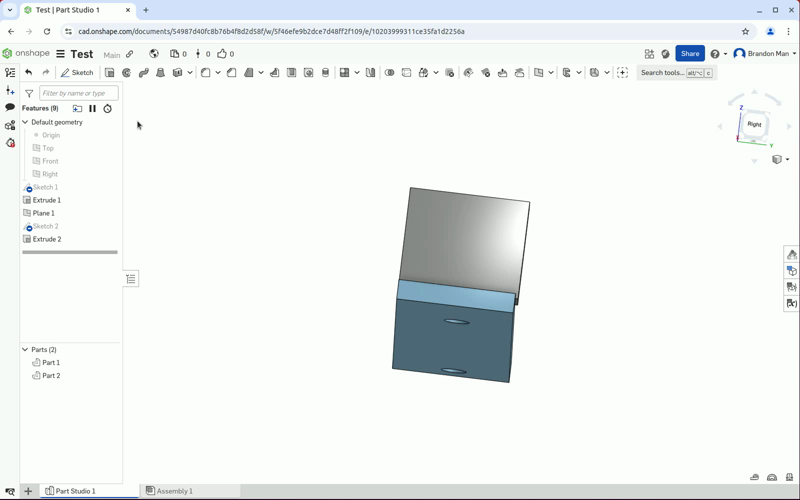
key(right, 3)
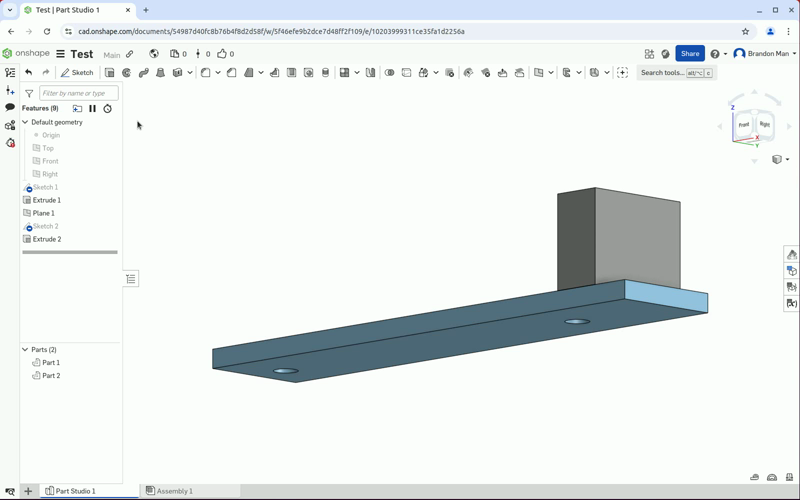
key(down, 3)
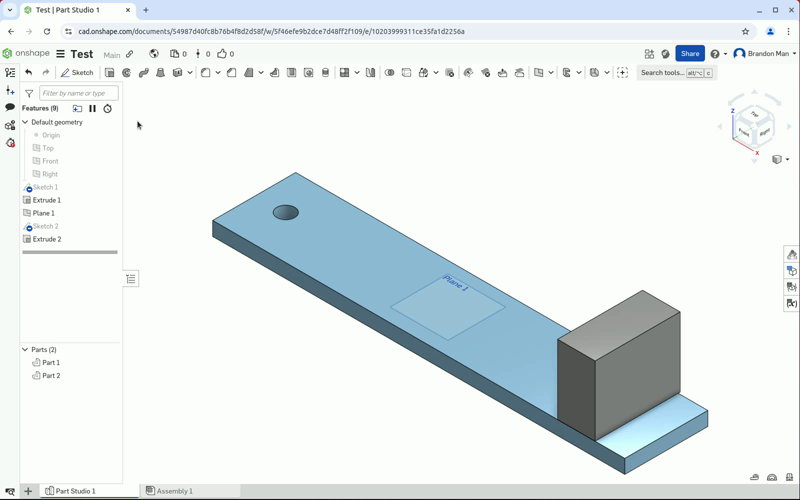
mouse_move(73, 189)
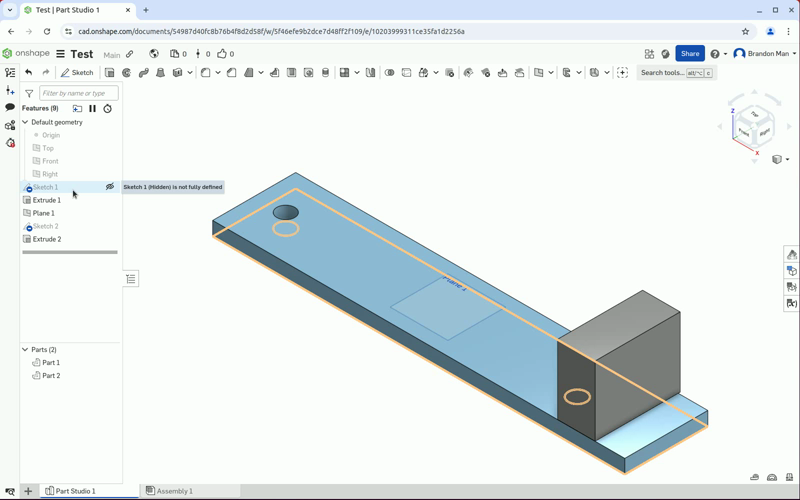
click(73, 189)